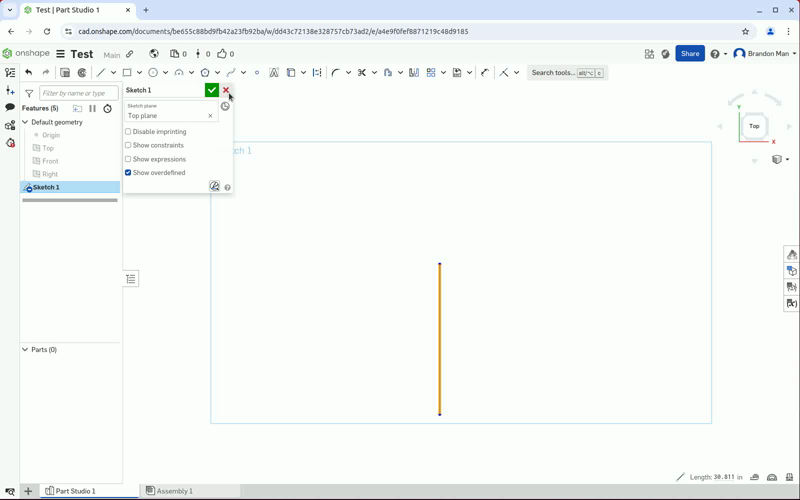
key(shift+h)
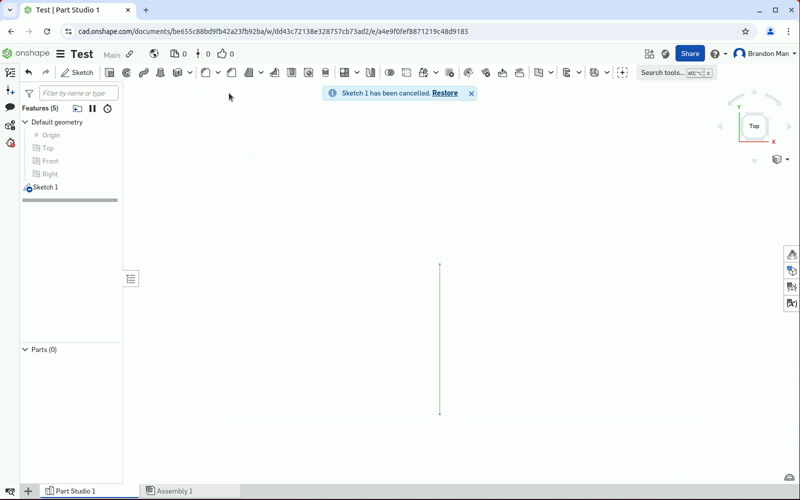
key(shift+s)
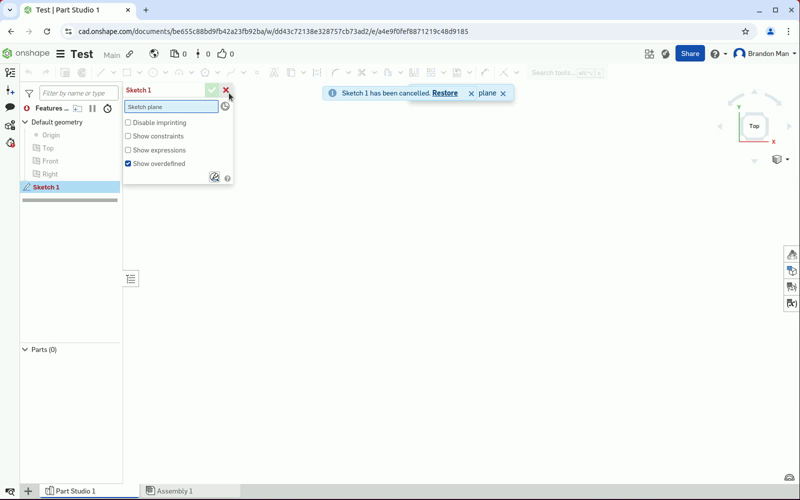
mouse_move(73, 150)
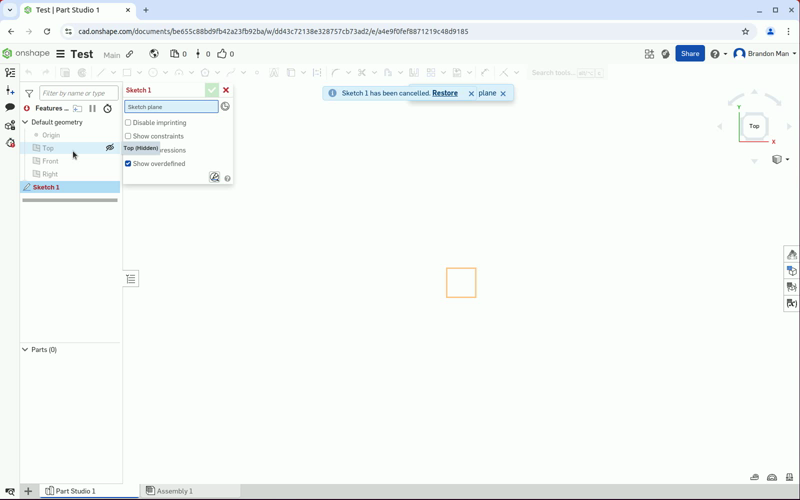
click(73, 150)
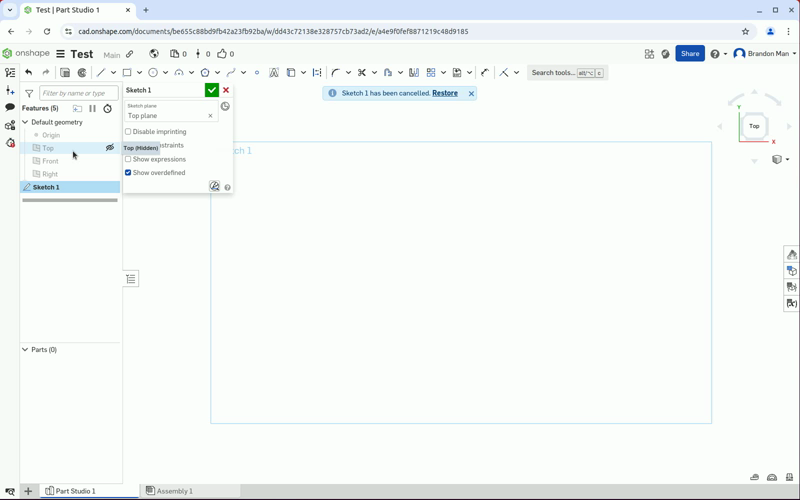
mouse_move(73, 352)
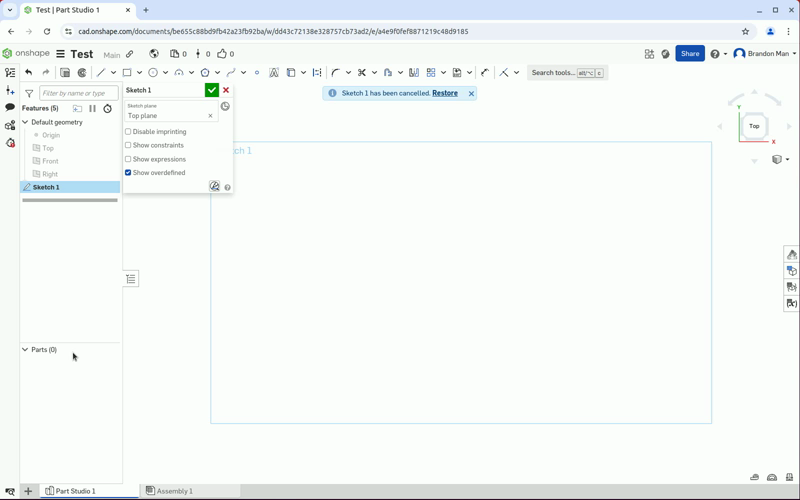
key(y)
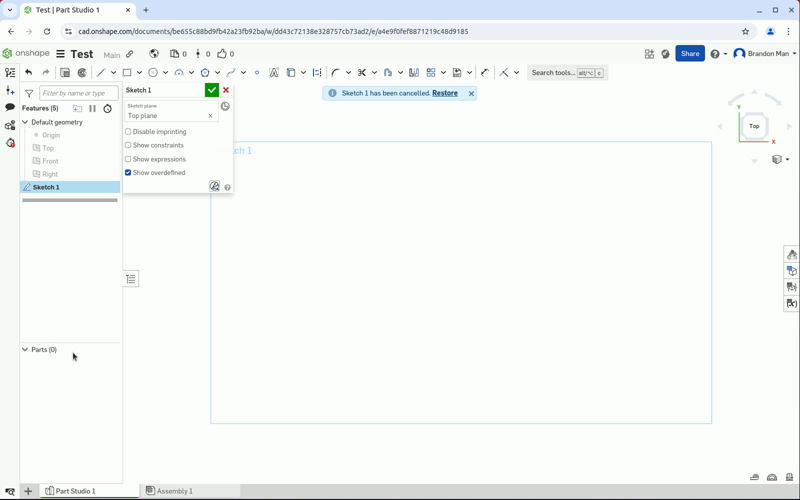
key(l)
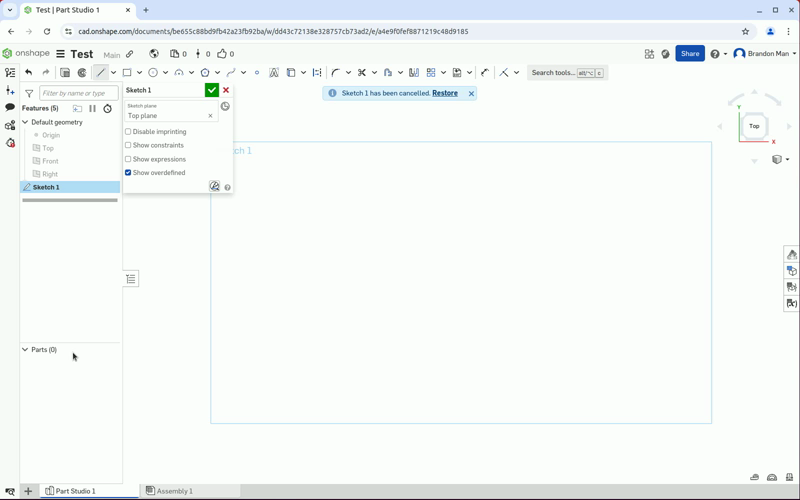
key_down(shift)
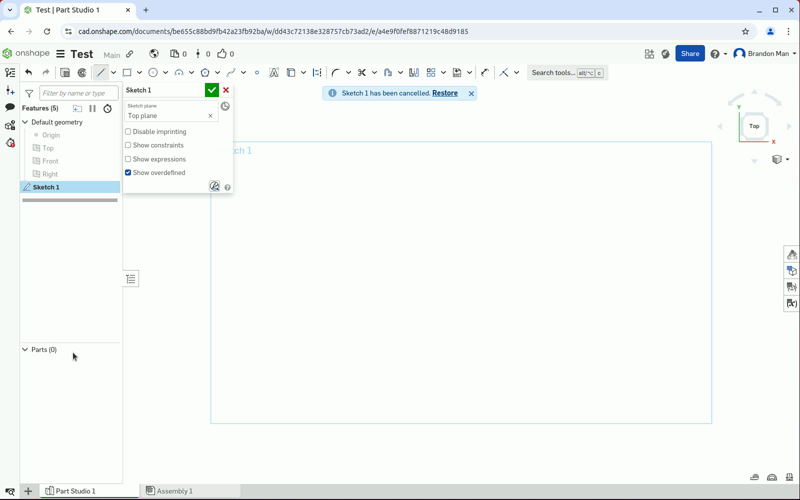
mouse_move(417, 319)
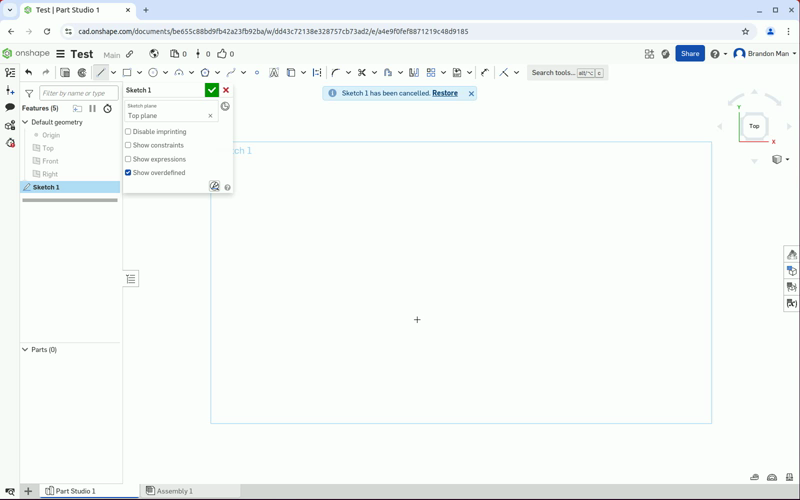
click(417, 319)
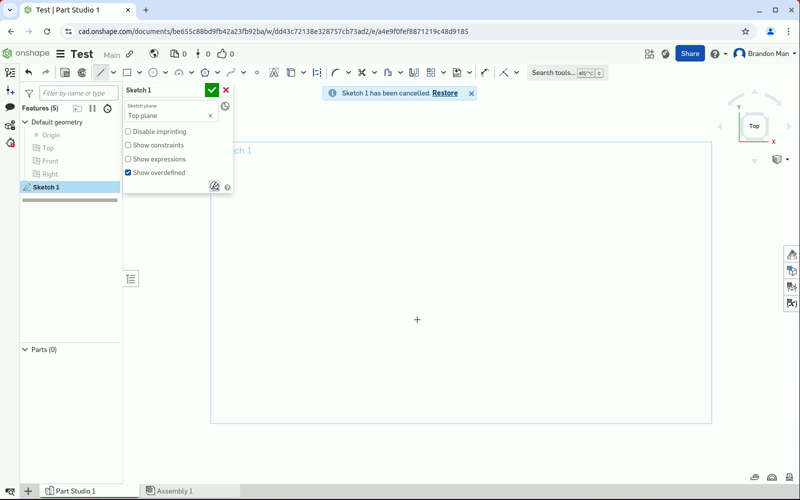
key_up(shift)
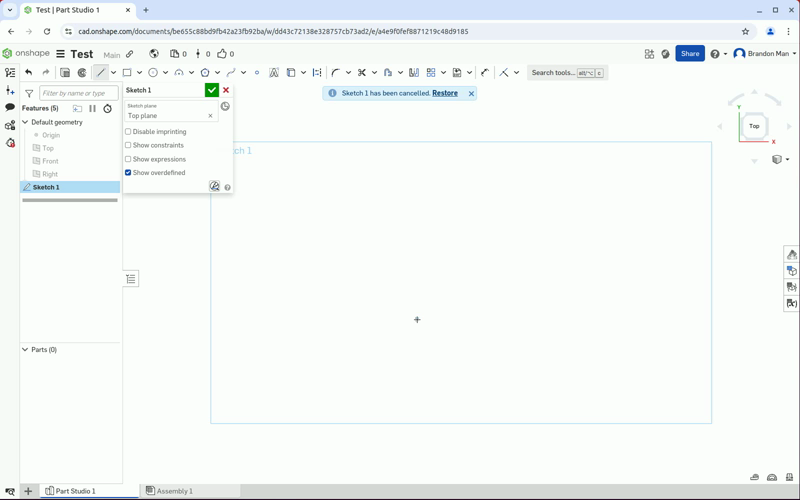
key_down(shift)
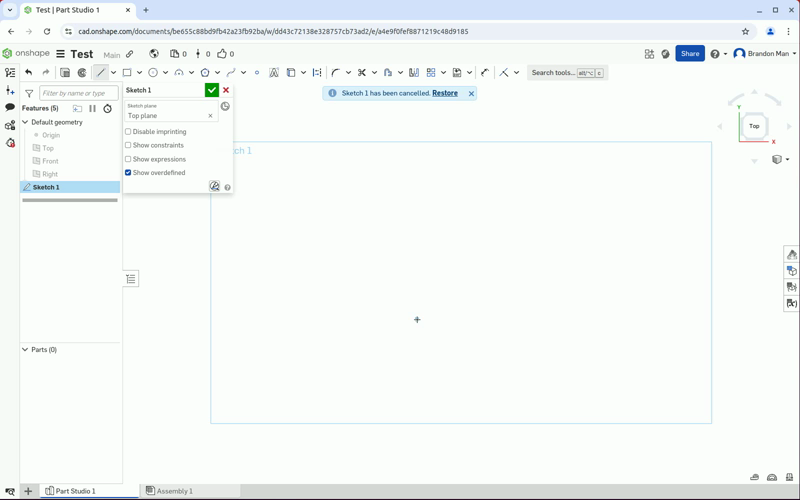
mouse_move(552, 319)
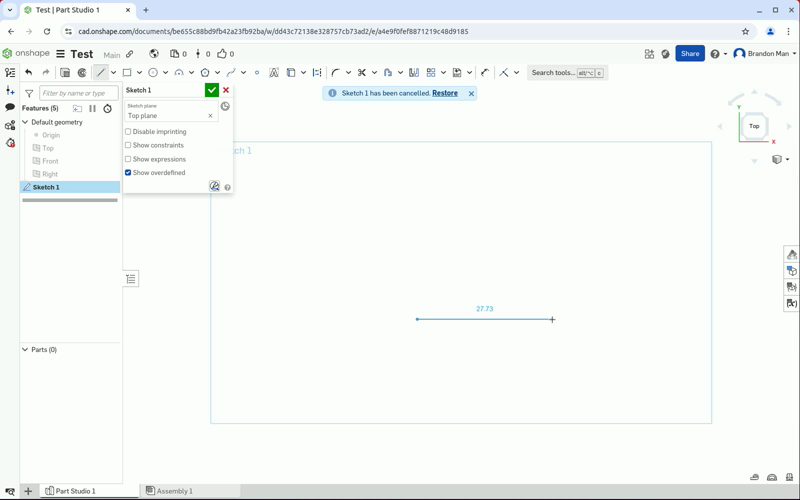
click(552, 319)
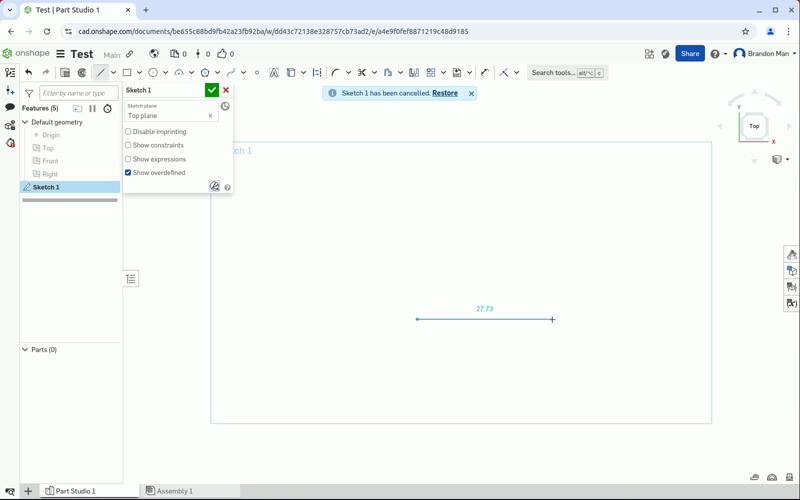
key_up(shift)
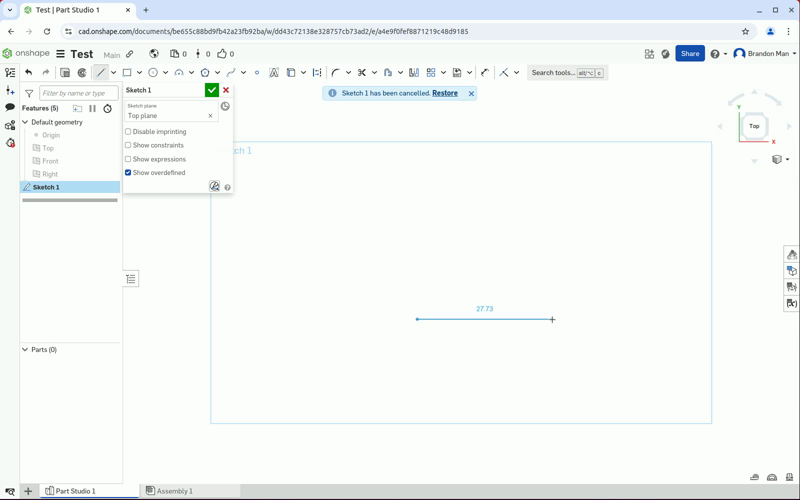
key_down(shift)
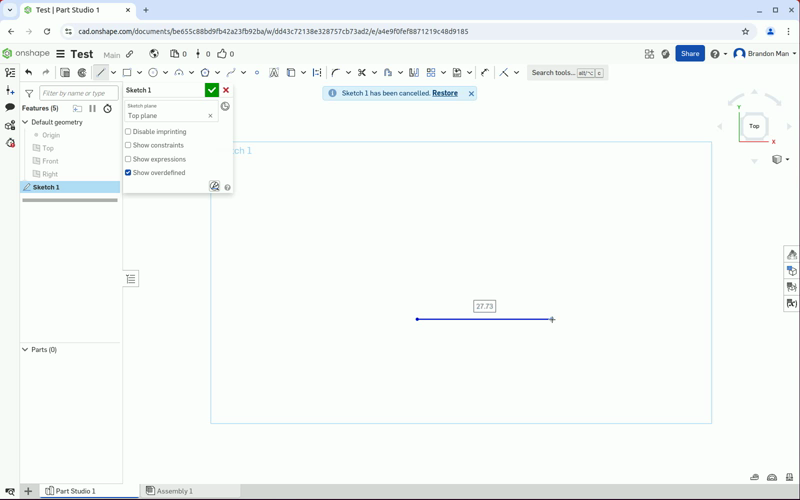
mouse_move(552, 230)
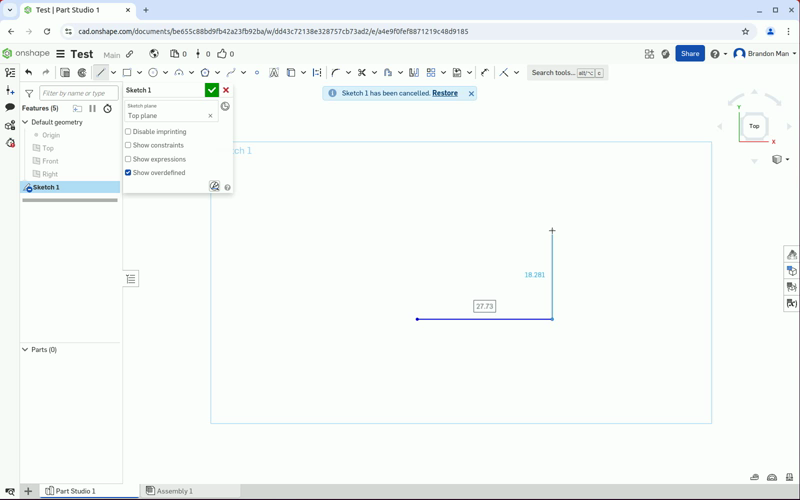
click(552, 230)
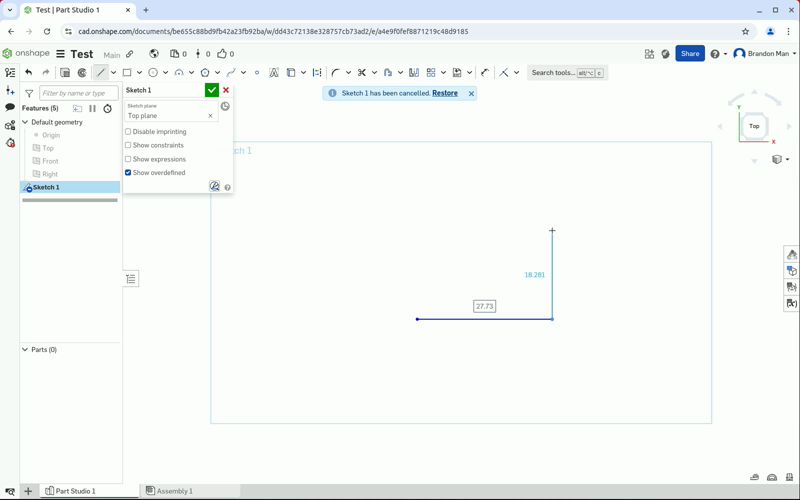
key_up(shift)
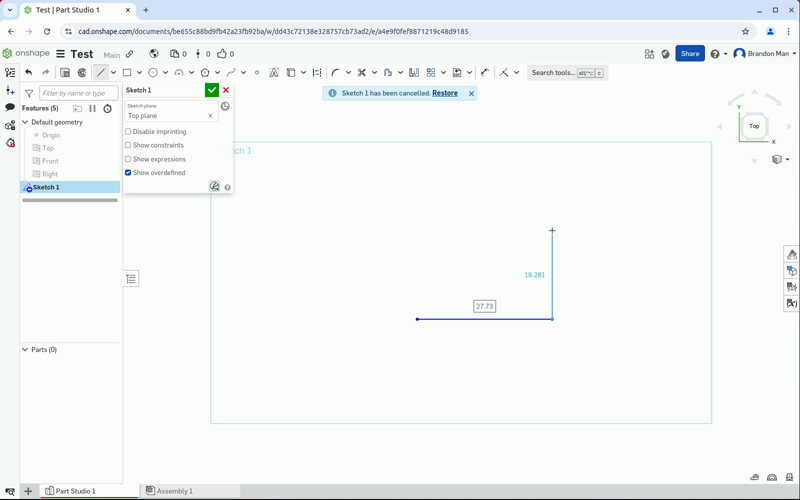
key_down(shift)
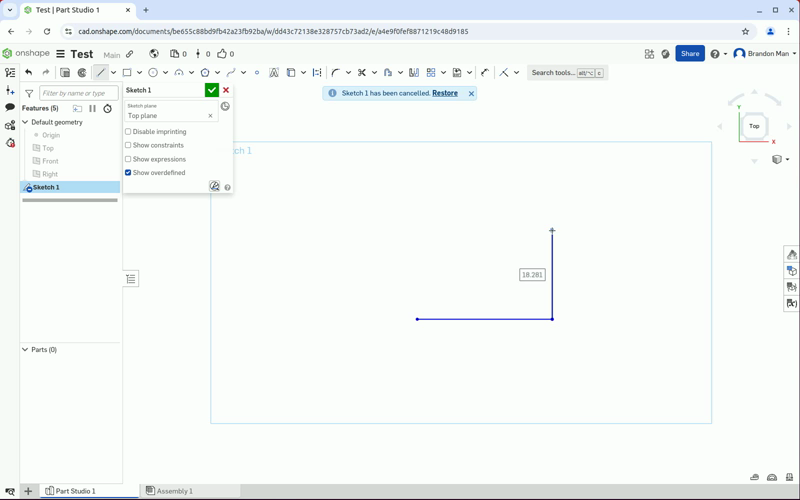
mouse_move(417, 230)
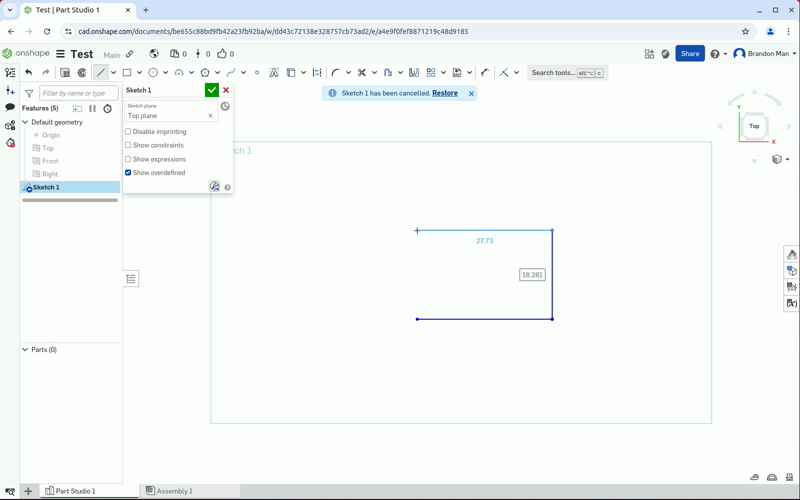
click(417, 230)
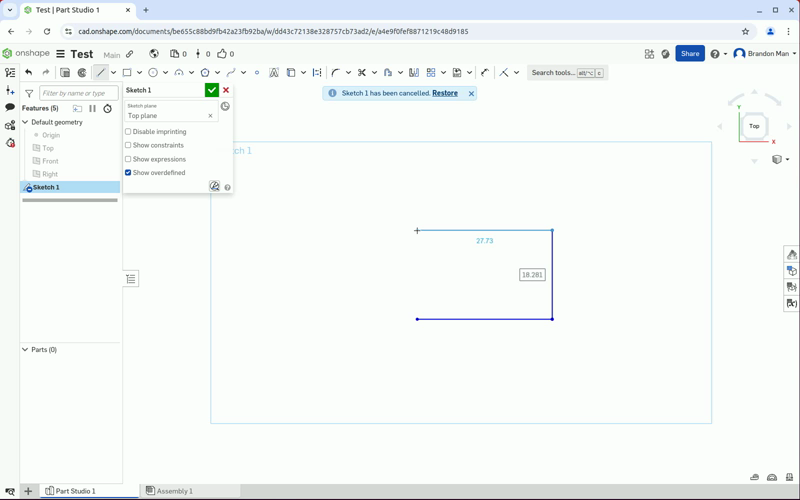
key_up(shift)
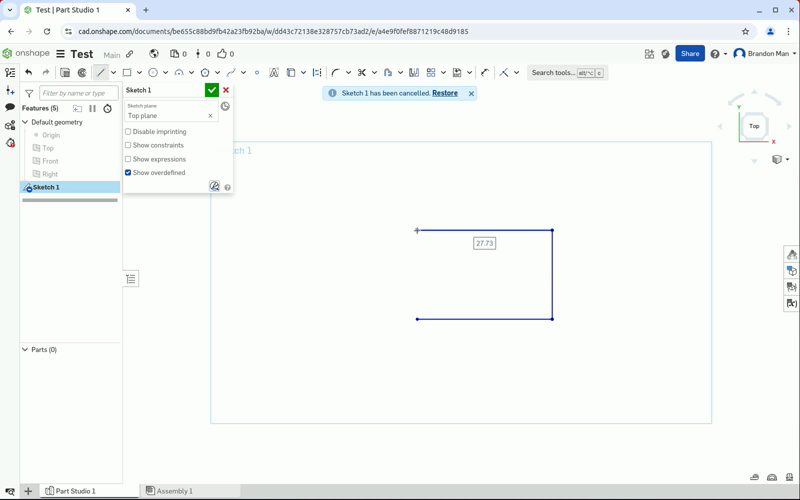
key_down(shift)
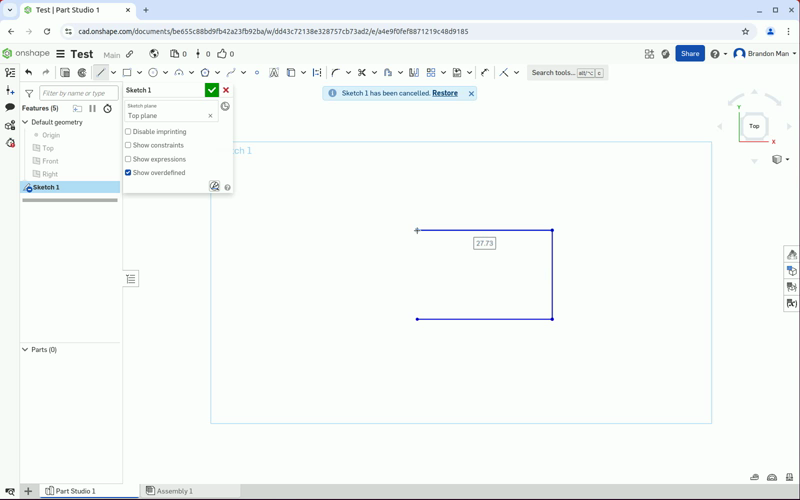
mouse_move(417, 319)
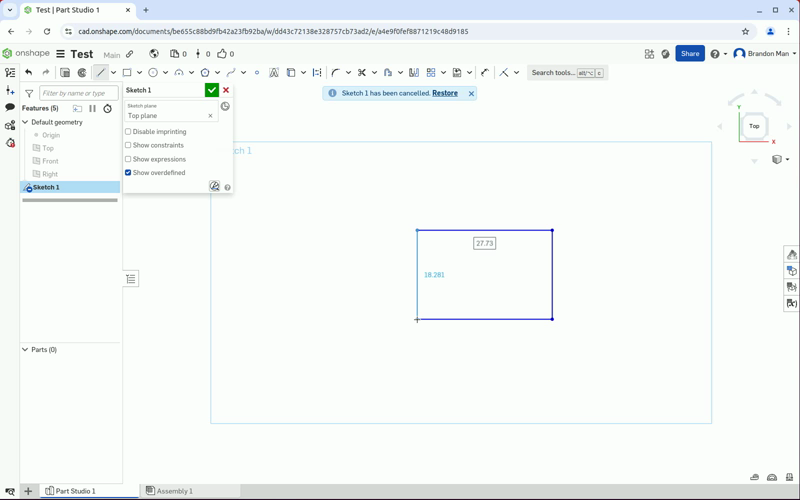
key_up(shift)
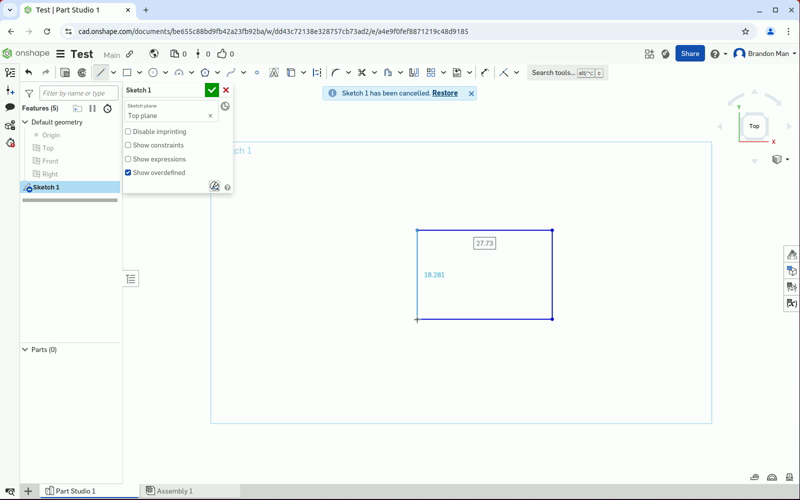
click(417, 319)
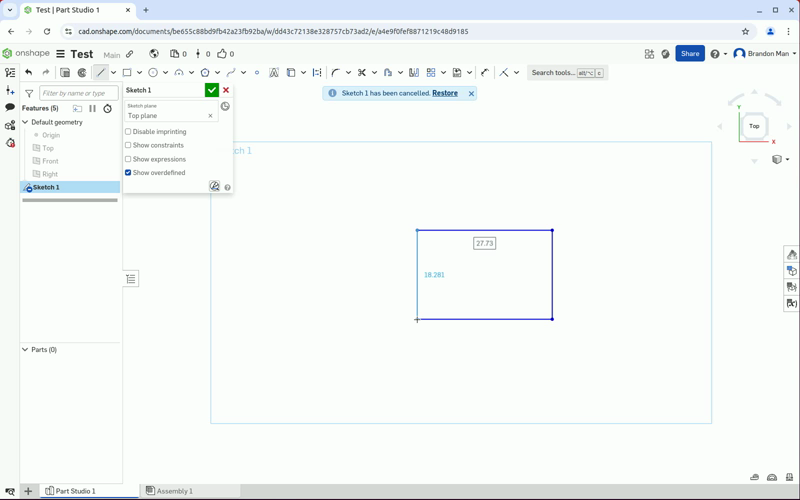
key(esc)
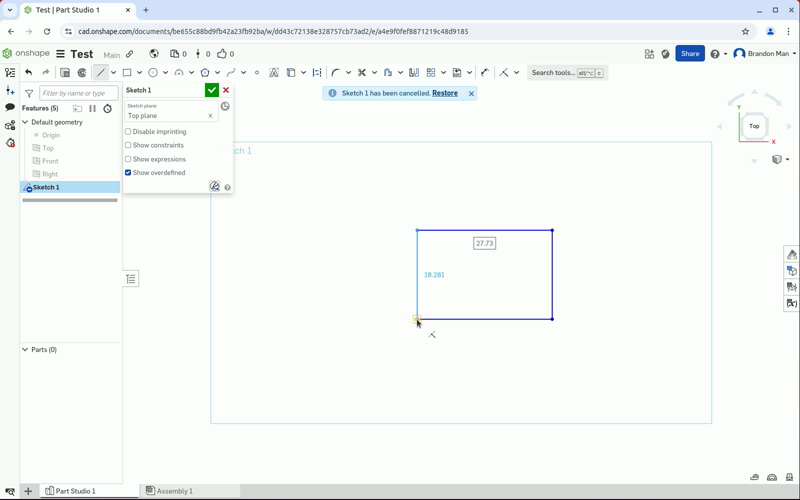
mouse_move(511, 274)
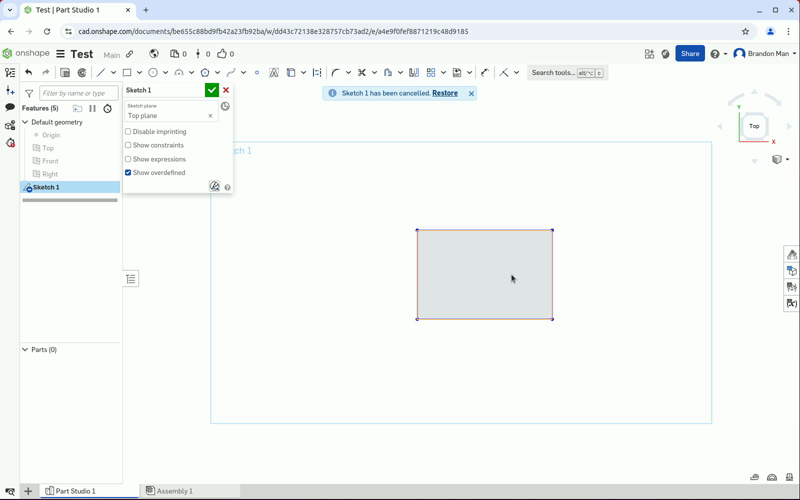
click(511, 274)
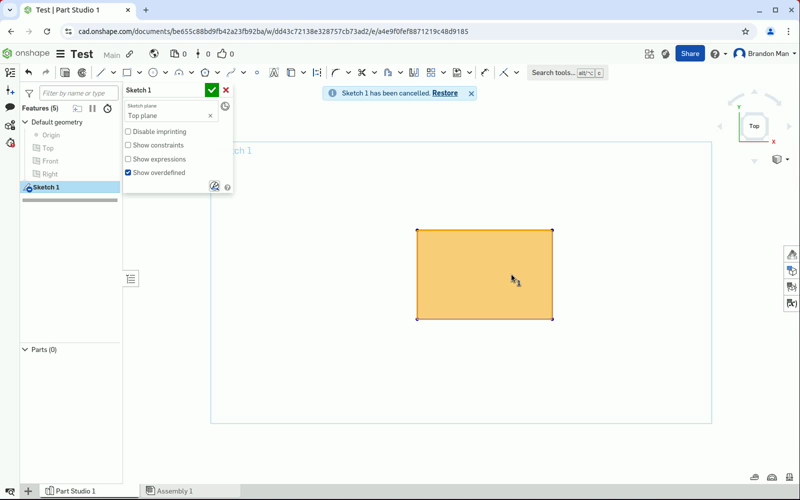
mouse_move(73, 352)
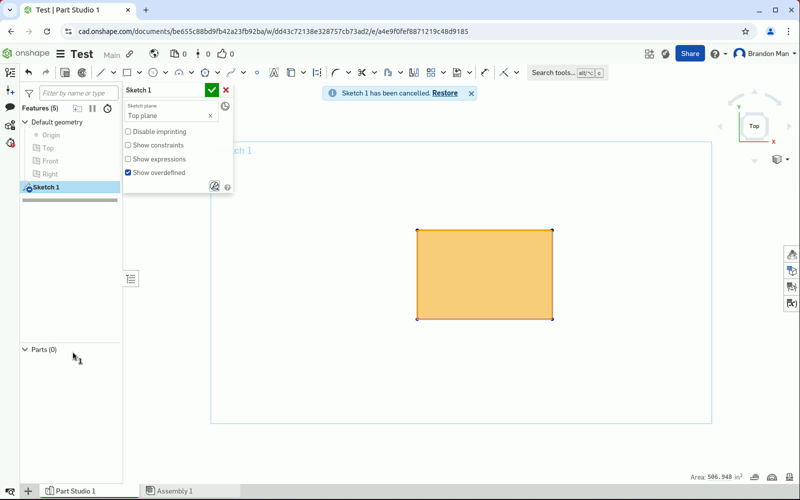
key(shift+y)
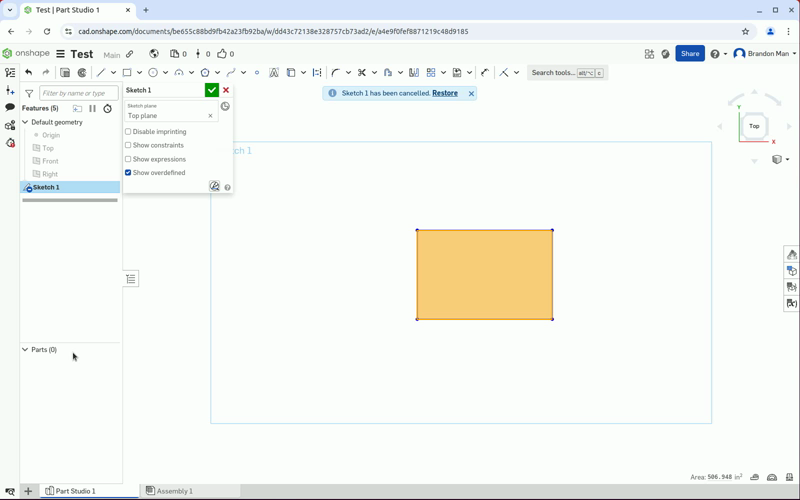
key(shift+e)
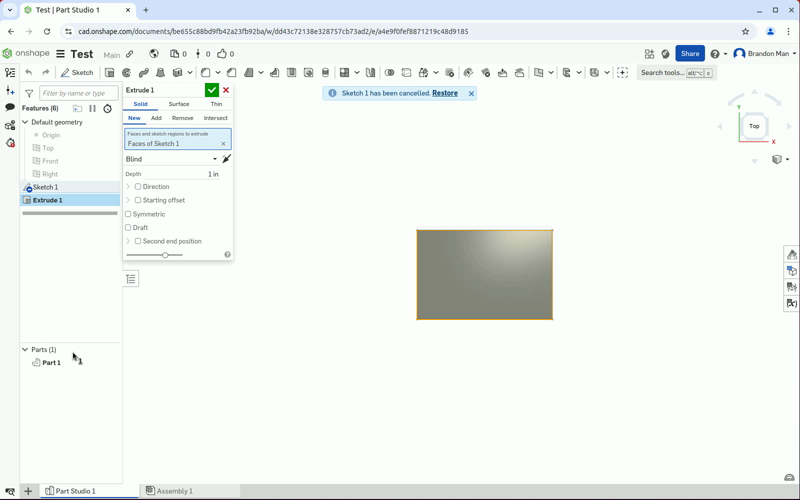
mouse_move(143, 106)
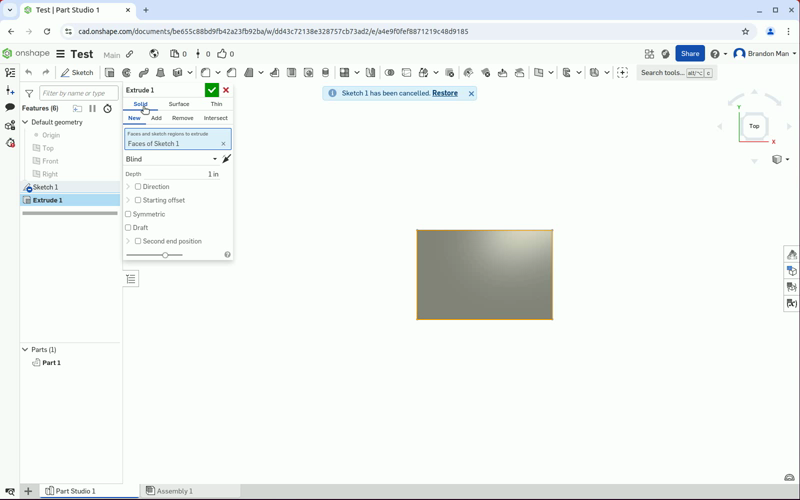
click(143, 106)
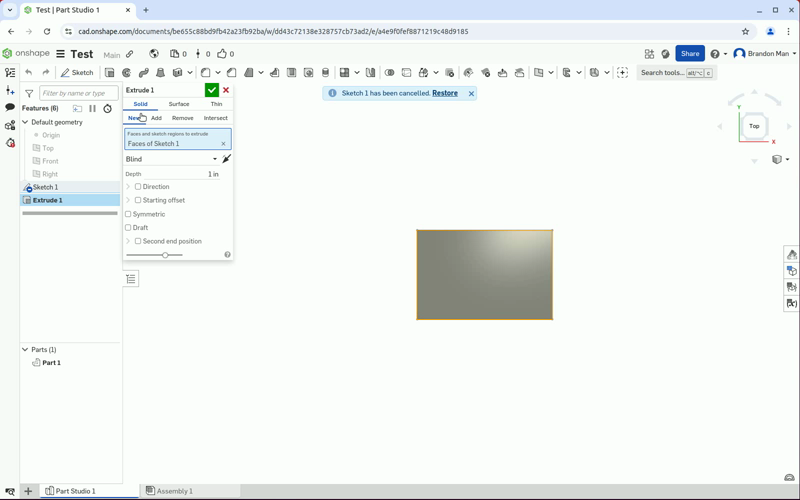
mouse_move(137, 120)
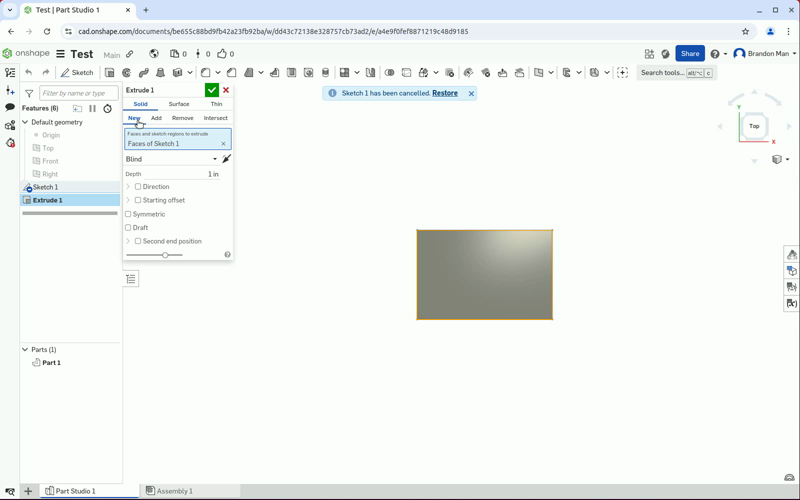
click(137, 120)
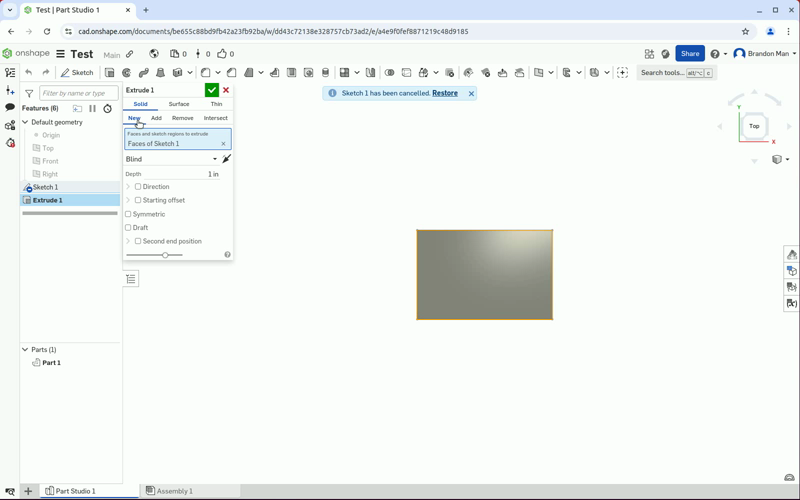
key(tab, 4)
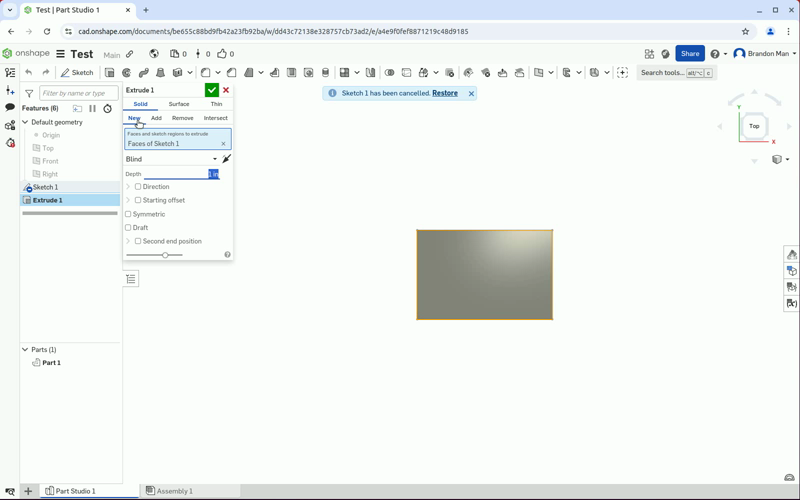
text(23.108)
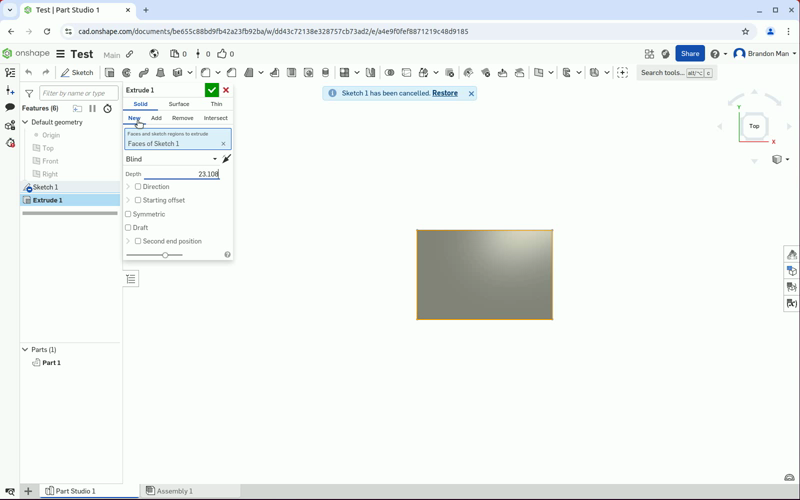
key(enter)
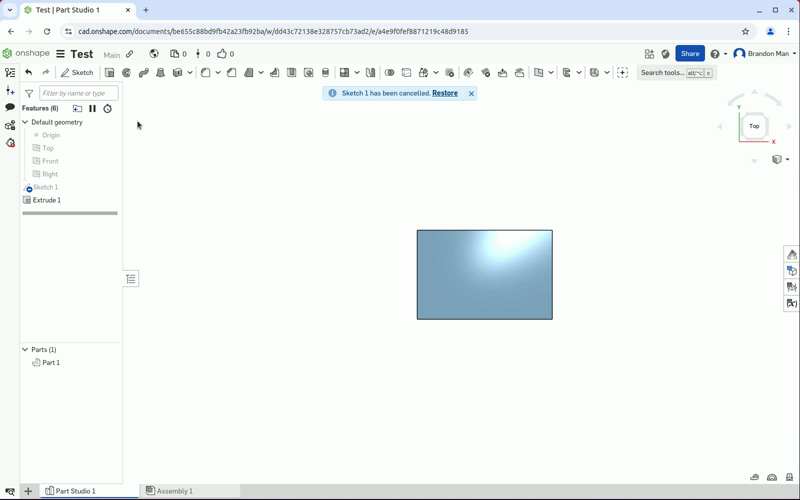
key(shift+h)
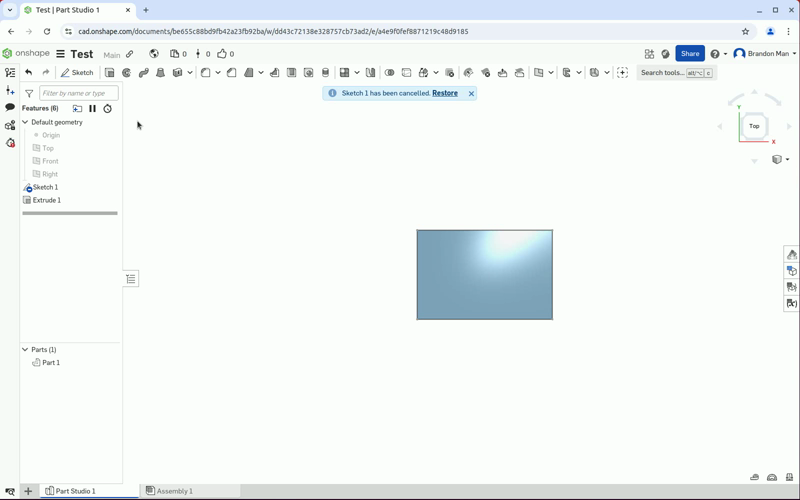
key(shift+h)
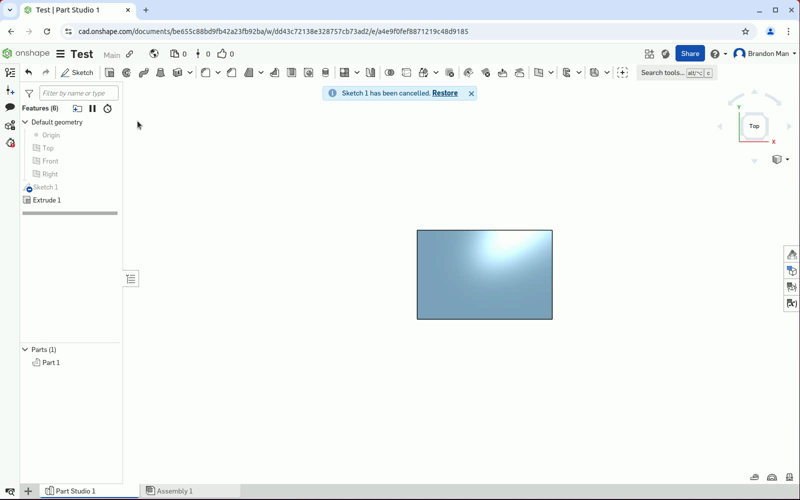
mouse_move(73, 189)
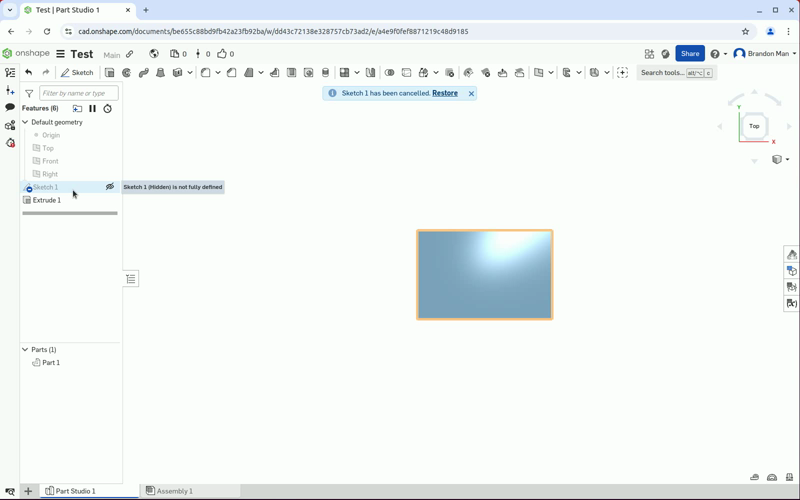
click(73, 189)
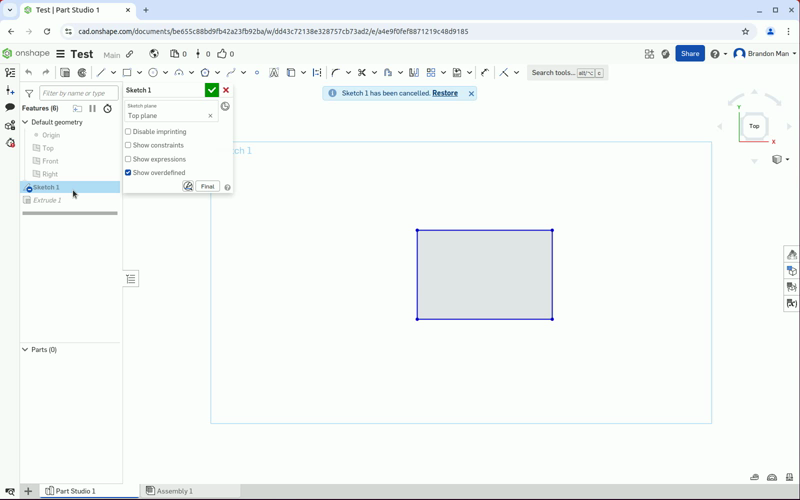
mouse_move(229, 92)
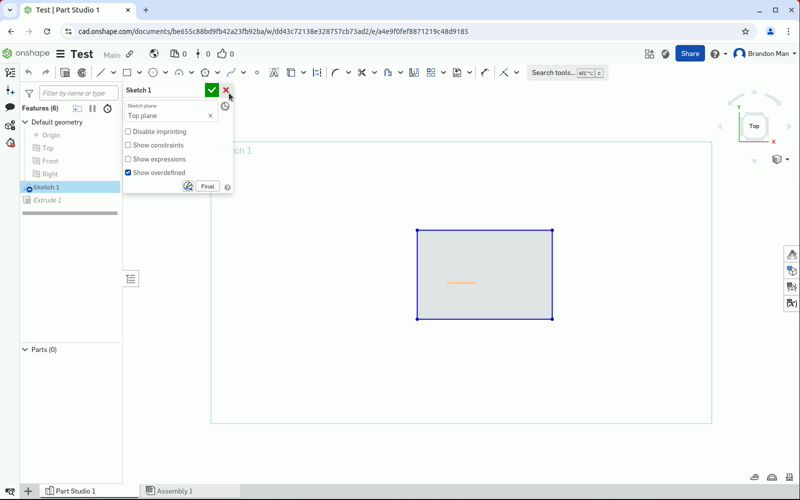
click(229, 92)
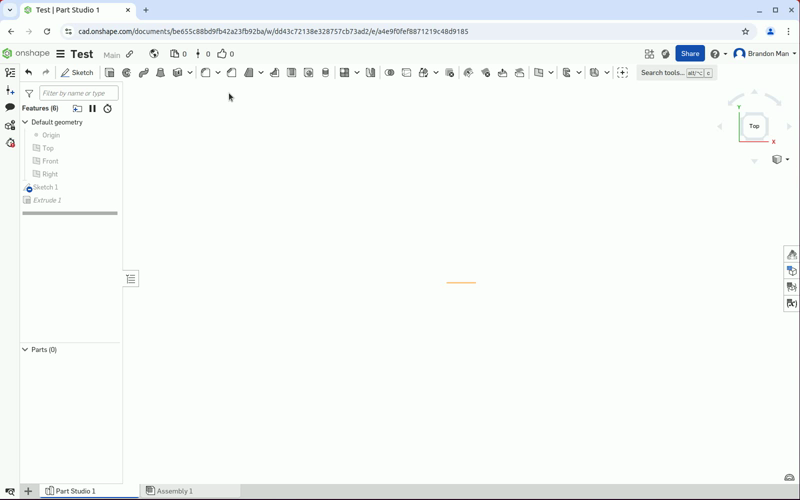
mouse_move(73, 352)
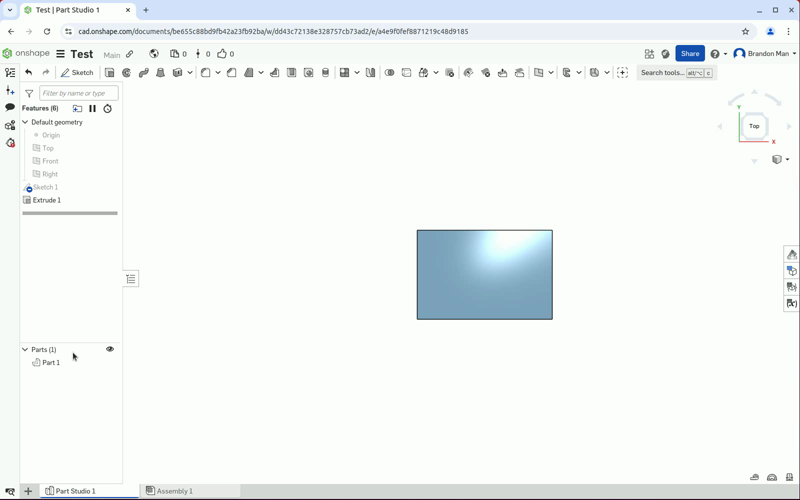
key(y)
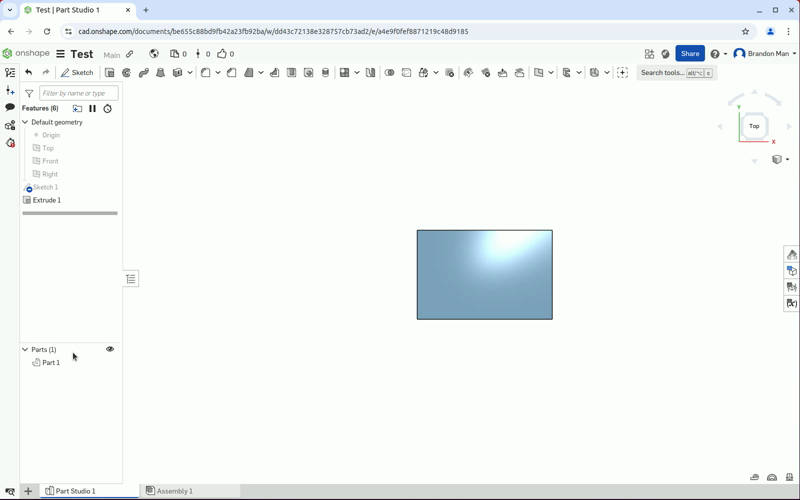
key(shift+p)
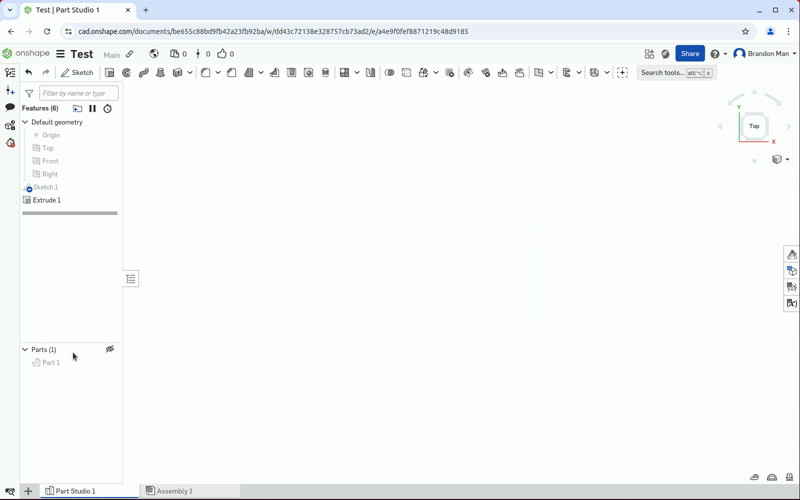
key(space)
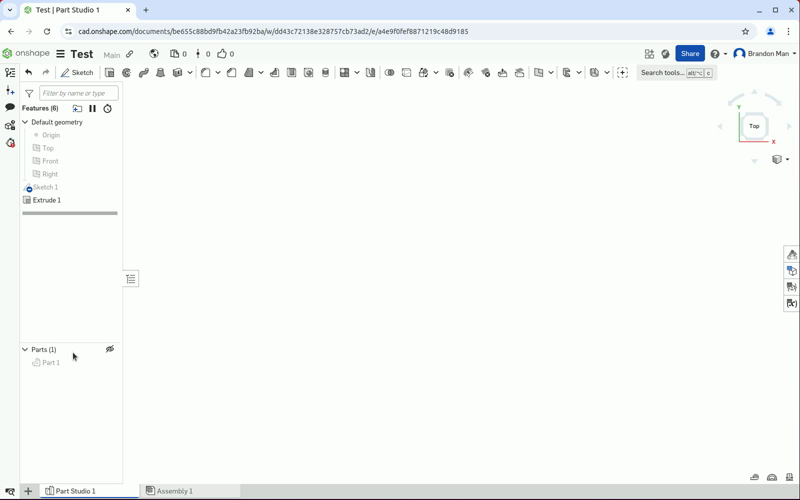
key_down(shift)
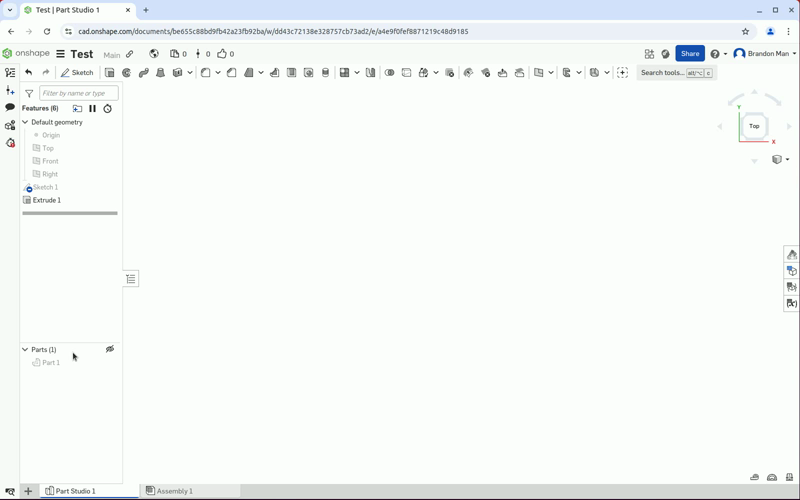
key(up)
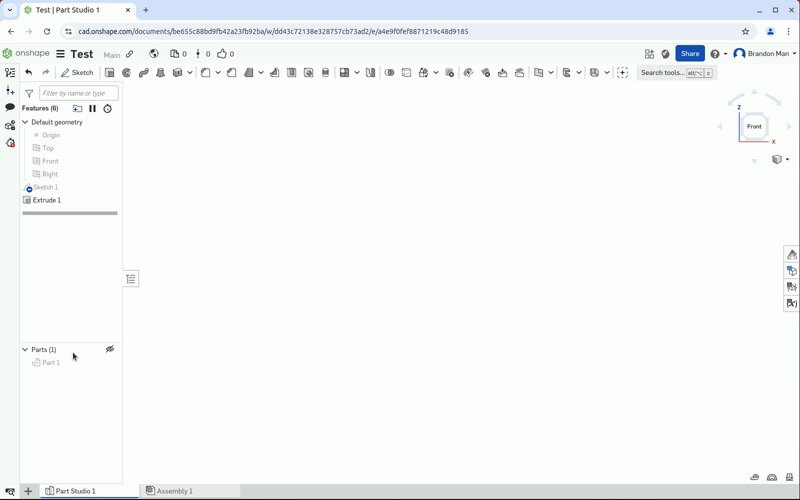
key_up(shift)
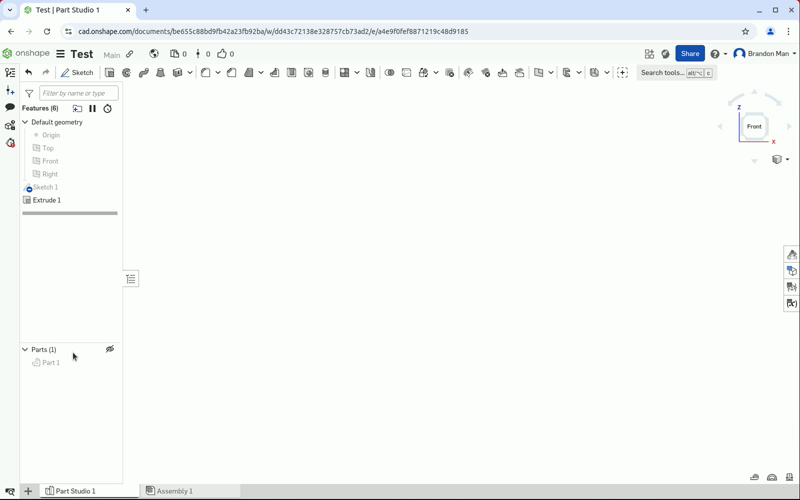
mouse_move(73, 352)
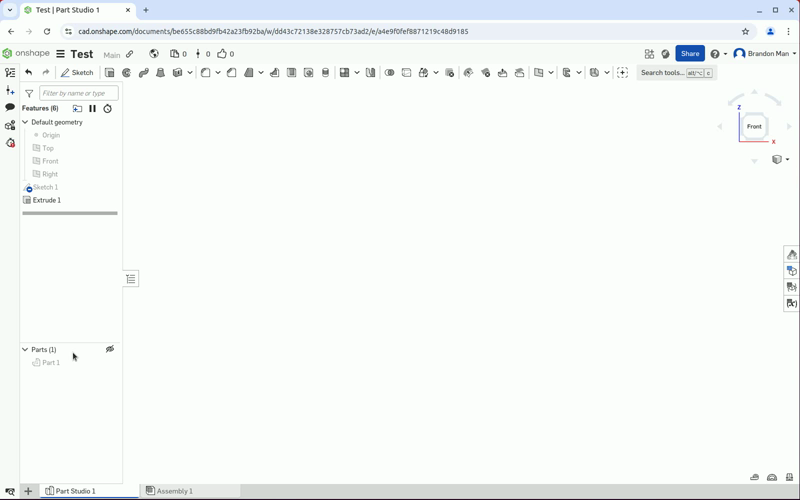
key(shift+y)
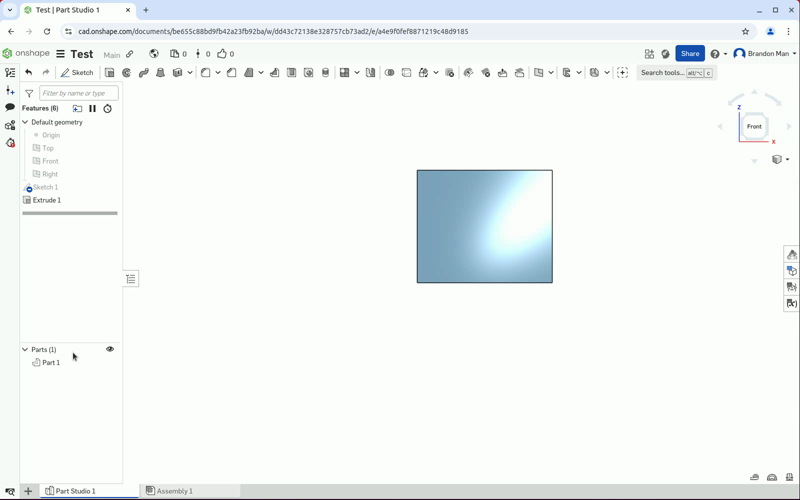
mouse_move(541, 75)
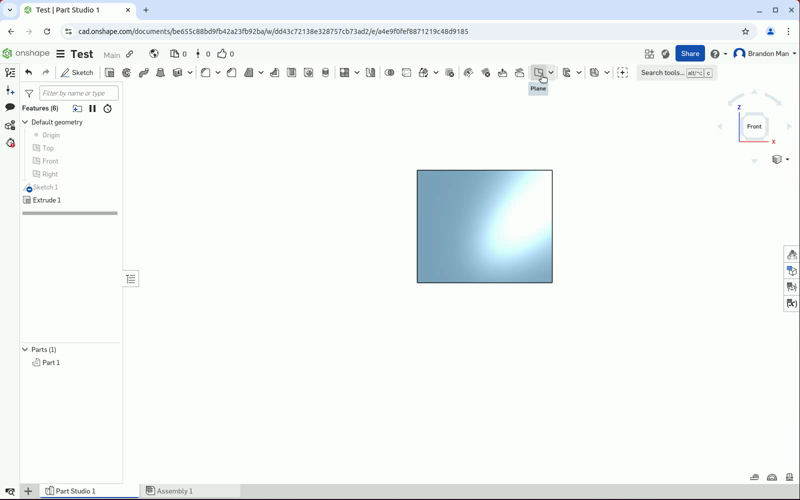
click(541, 75)
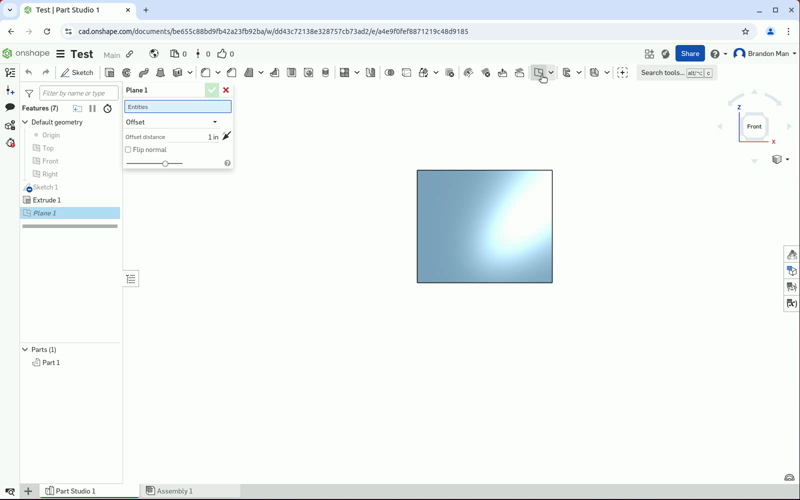
mouse_move(73, 163)
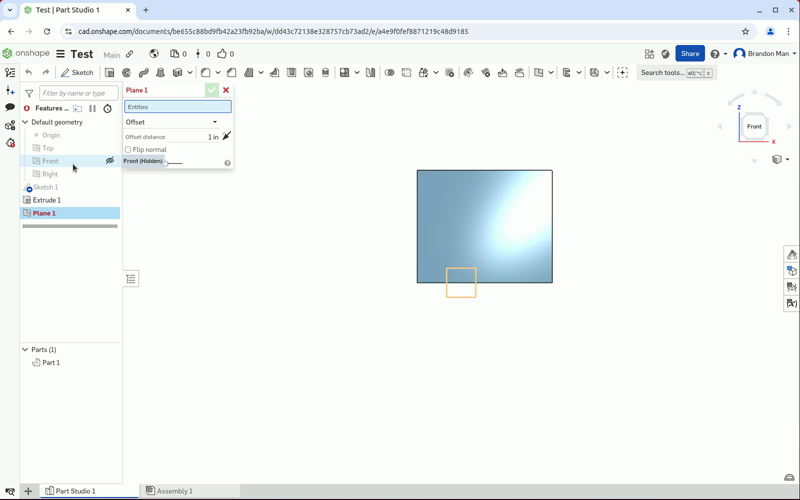
click(73, 163)
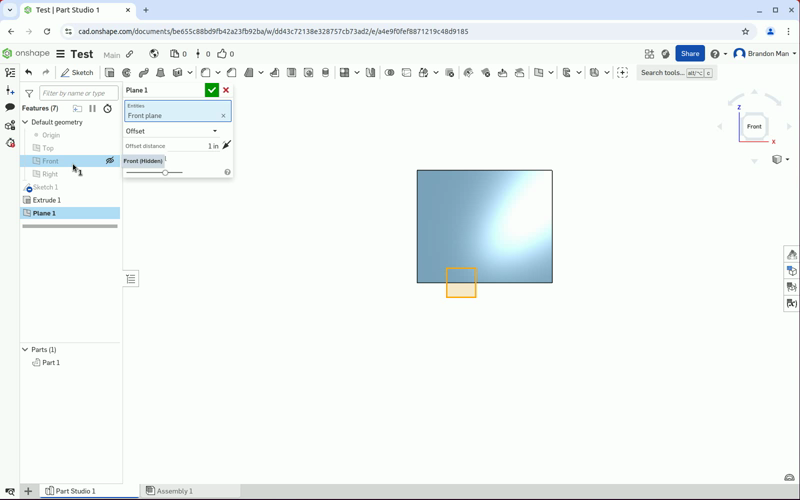
key(tab, 2)
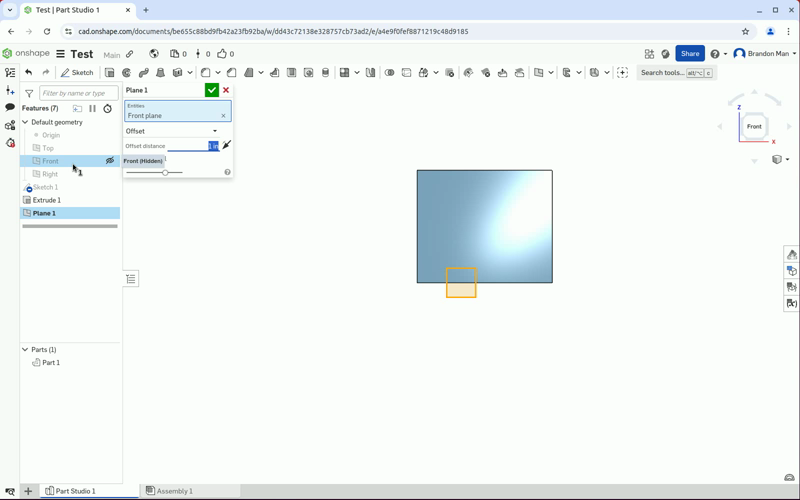
text(7.456)
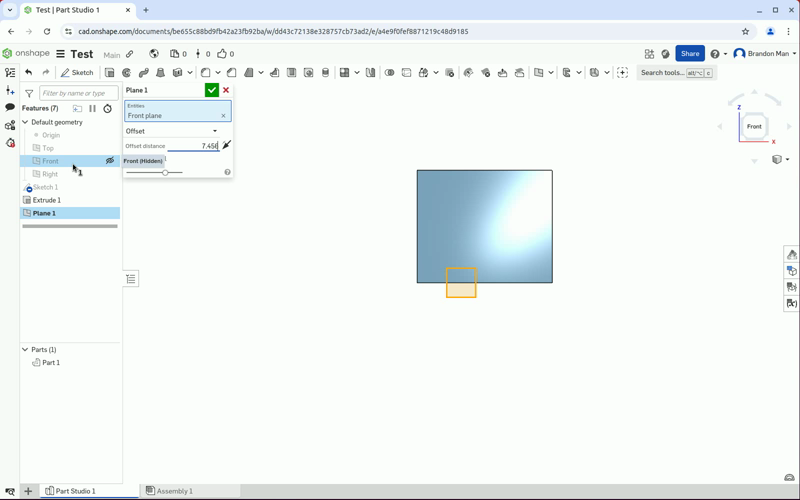
key(enter, 2)
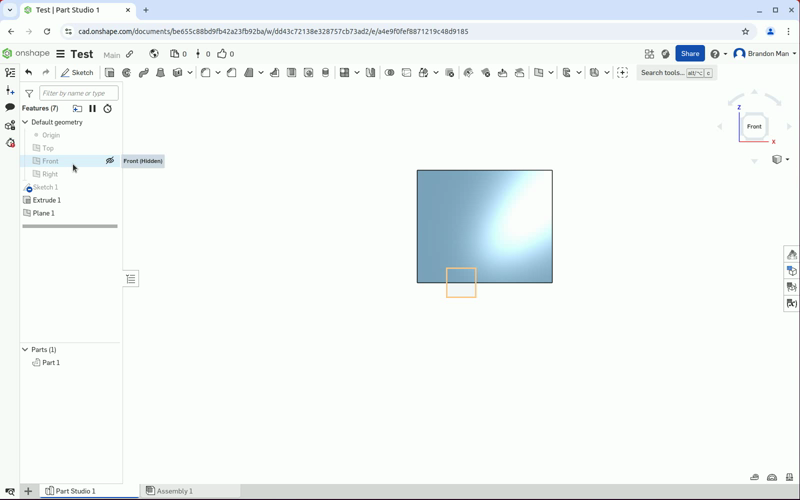
key(shift+s)
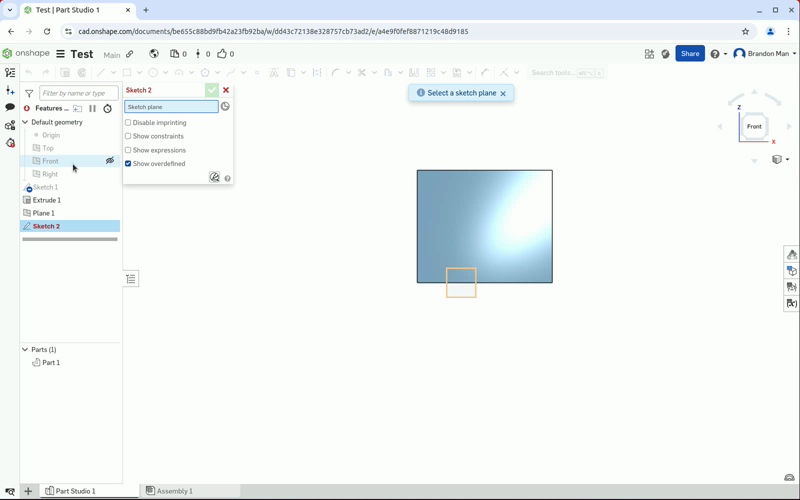
mouse_move(73, 215)
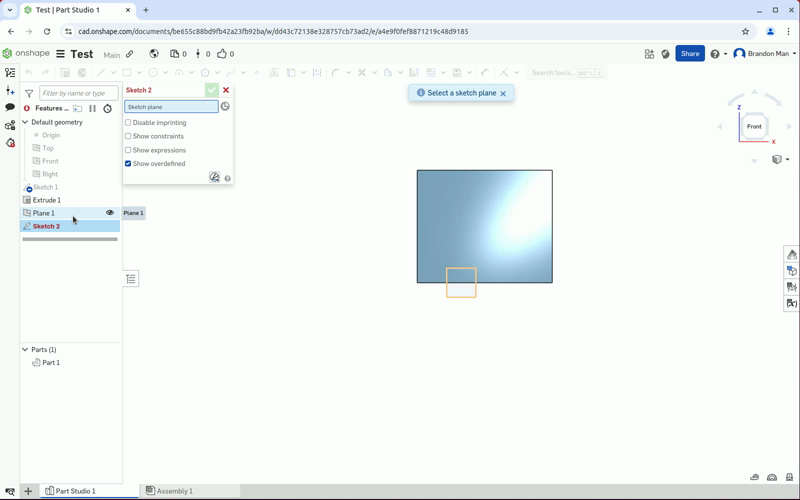
click(73, 215)
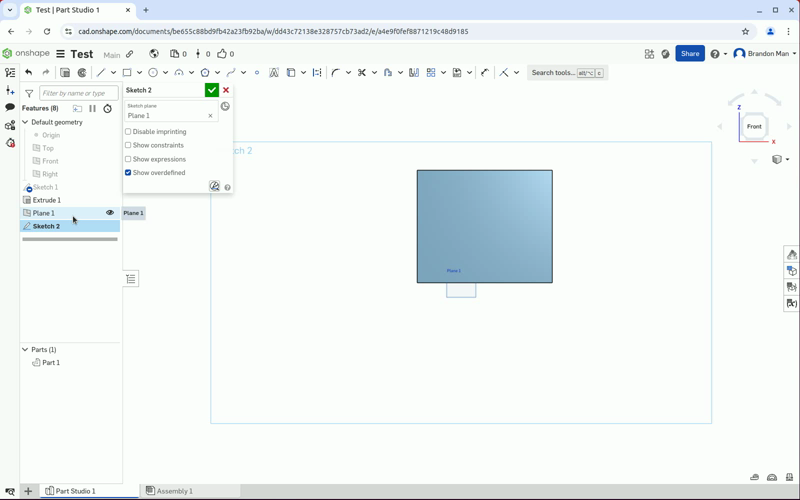
mouse_move(73, 352)
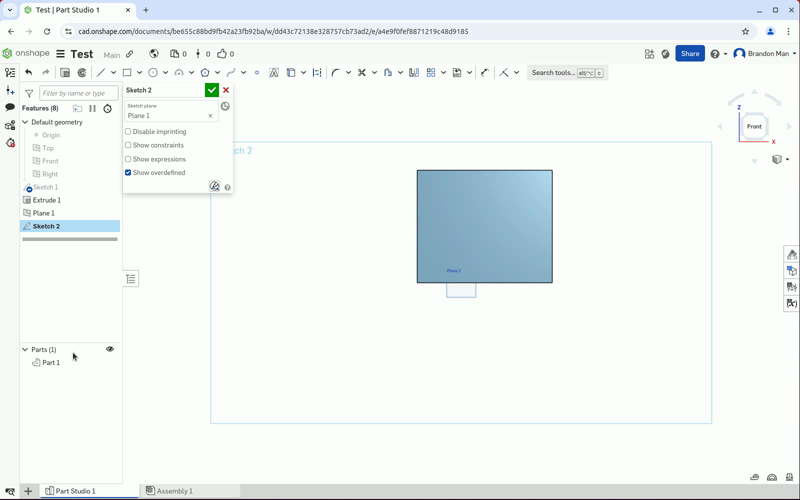
key(y)
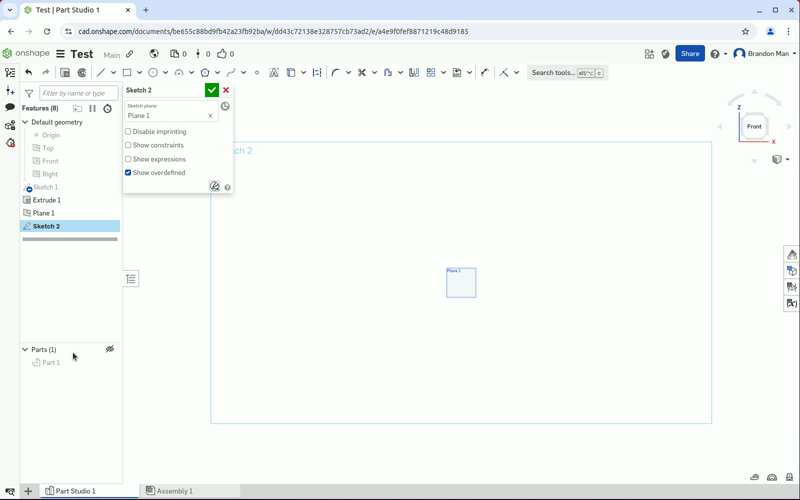
key(l)
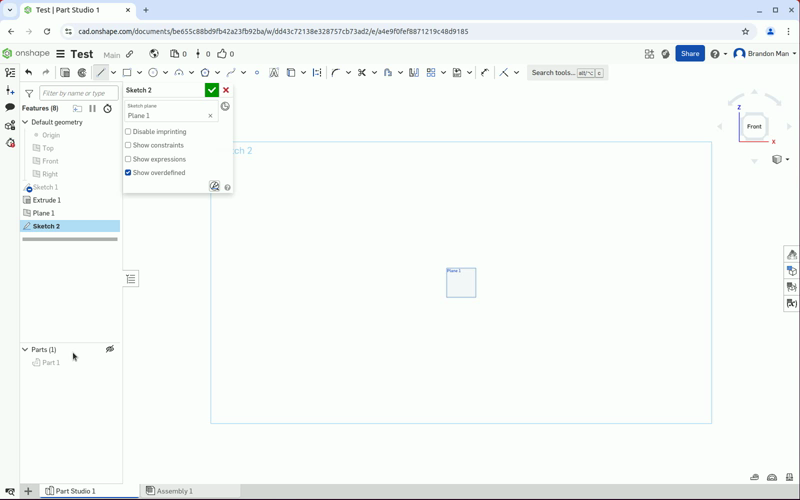
key_down(shift)
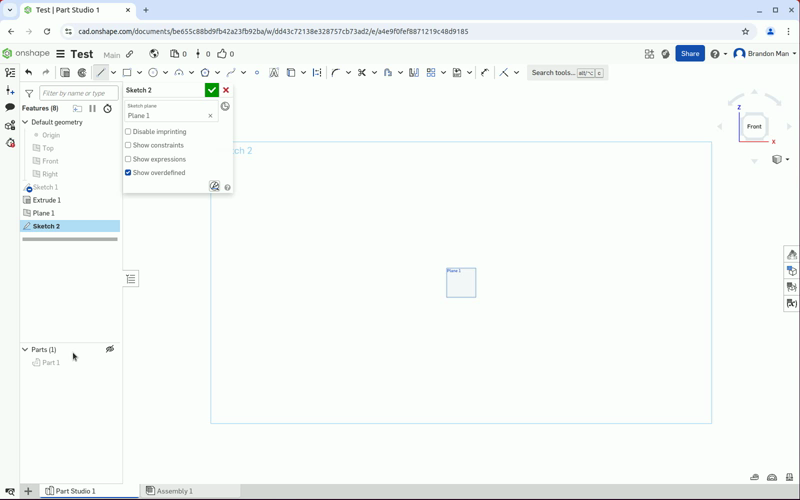
mouse_move(495, 215)
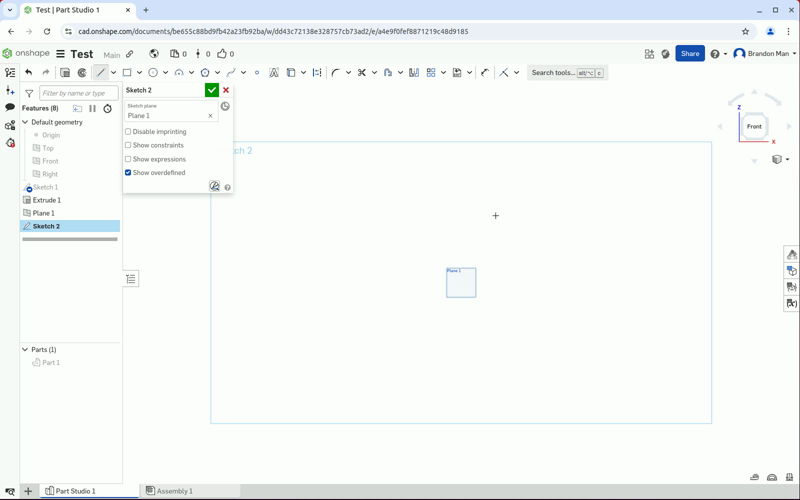
click(495, 215)
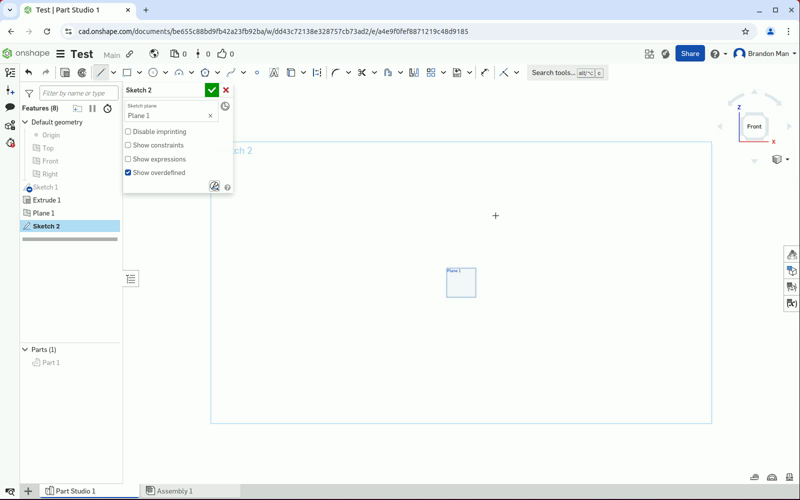
key_up(shift)
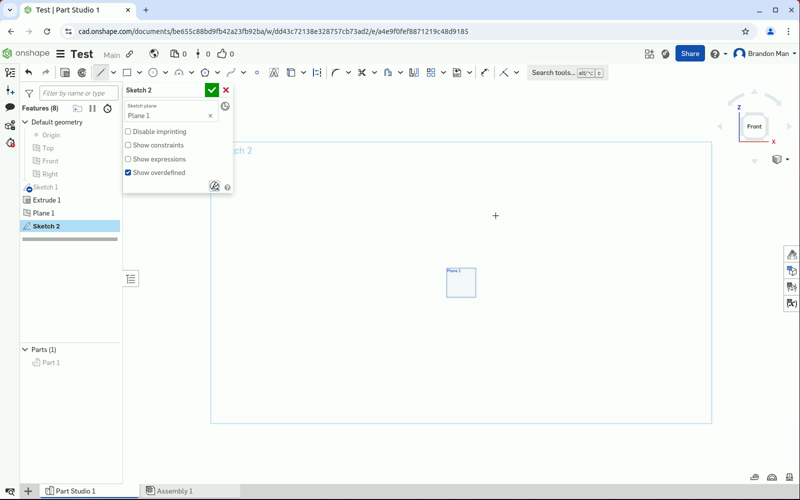
key_down(shift)
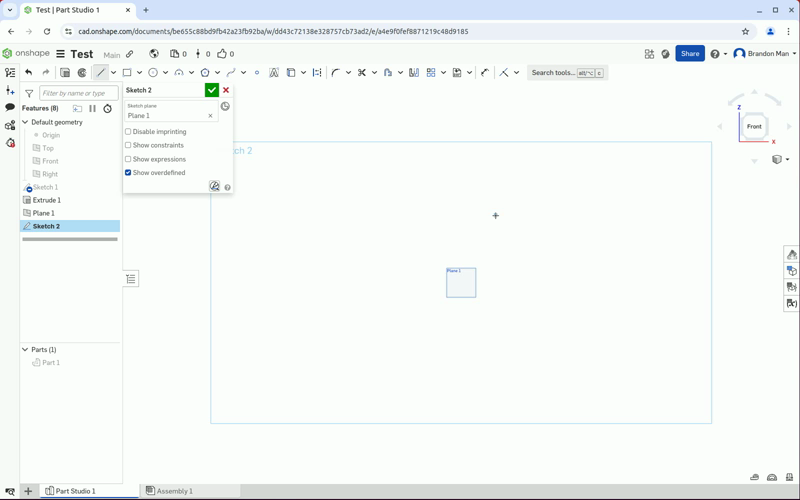
mouse_move(525, 215)
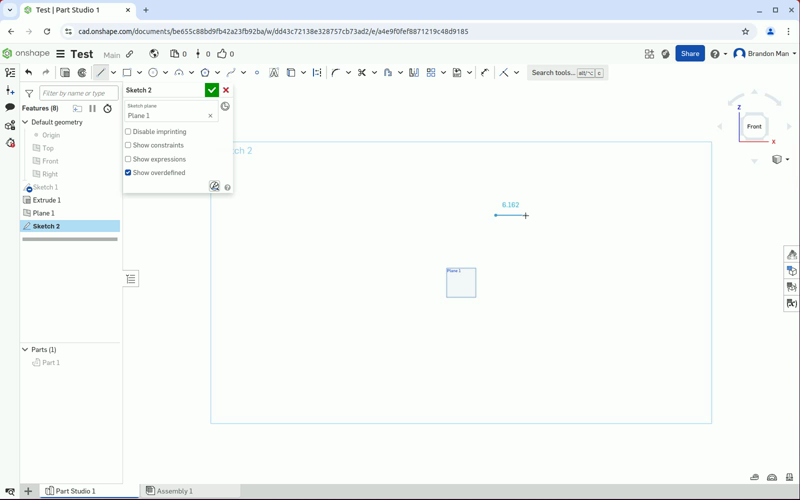
mouse_move(552, 215)
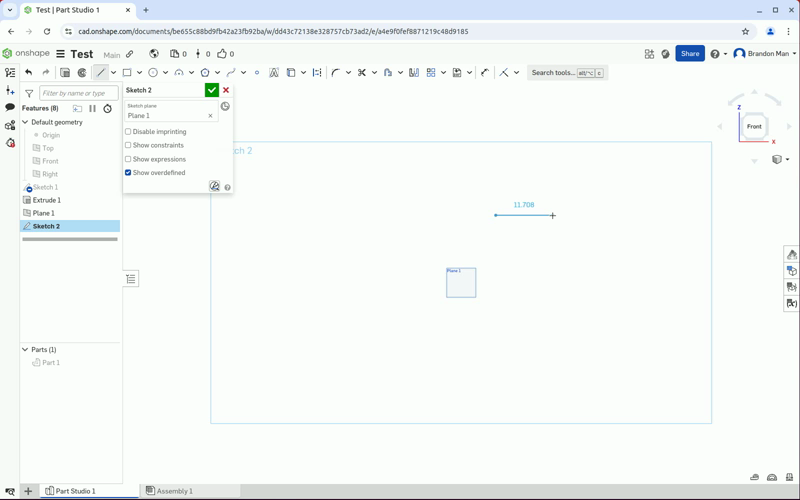
click(552, 215)
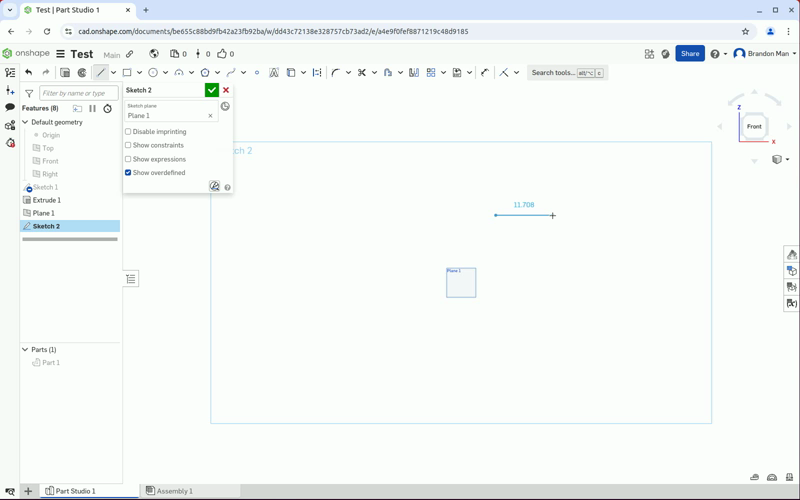
key_up(shift)
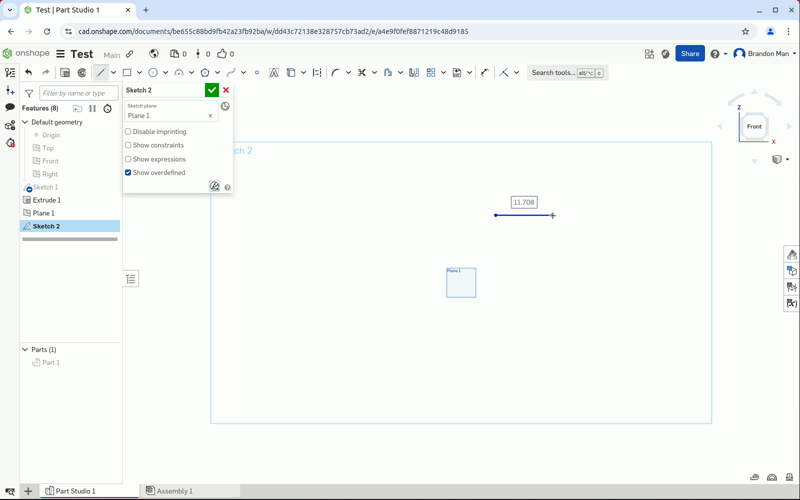
key_down(shift)
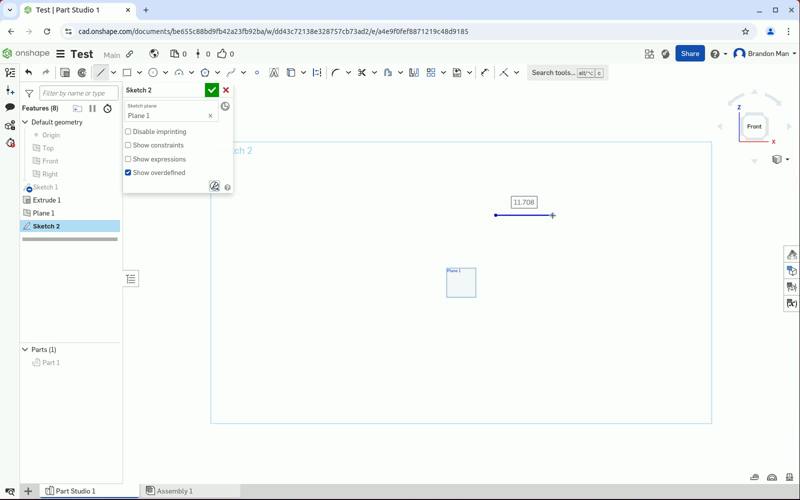
mouse_move(582, 215)
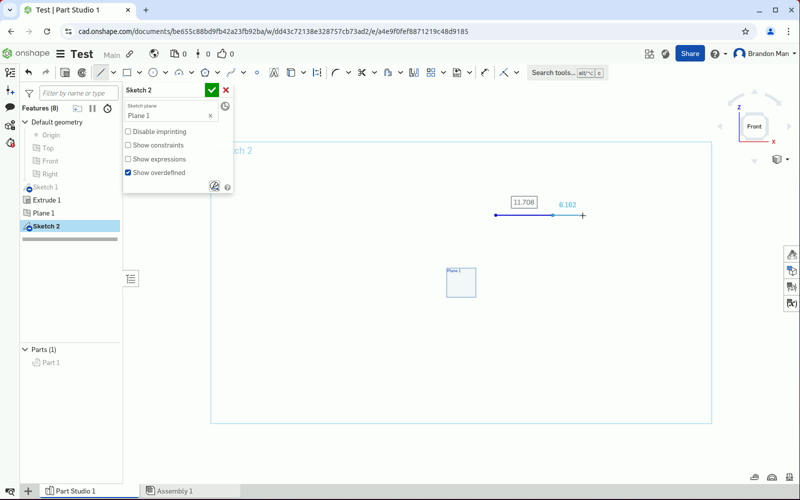
mouse_move(552, 169)
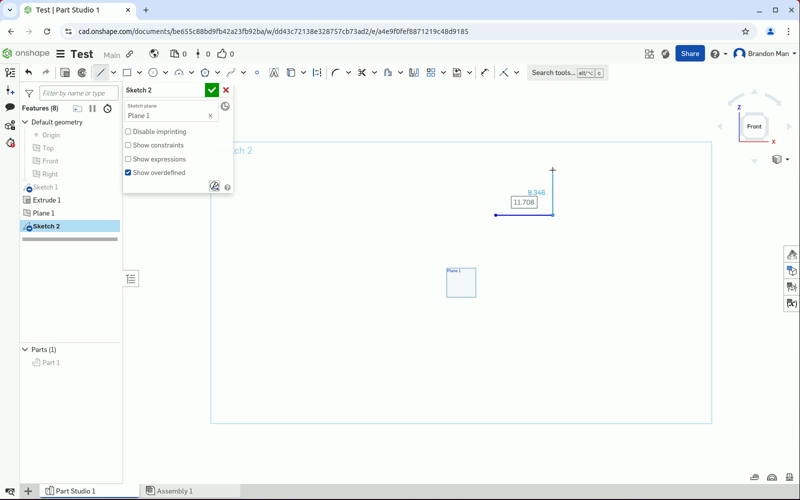
click(552, 169)
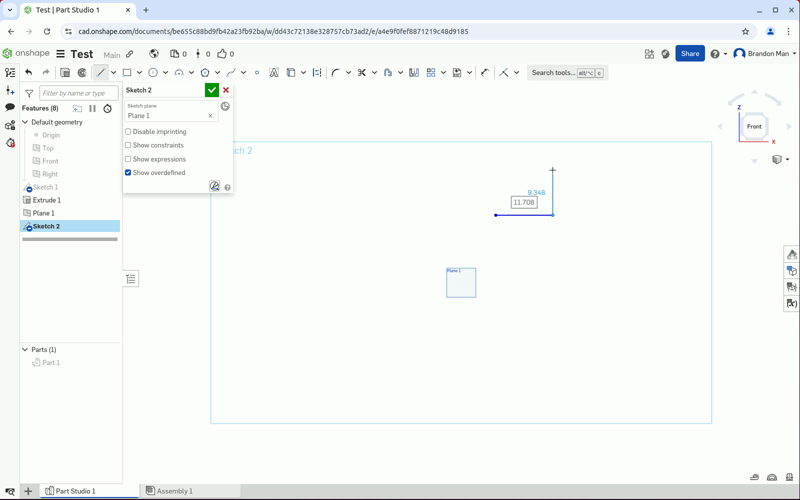
key_up(shift)
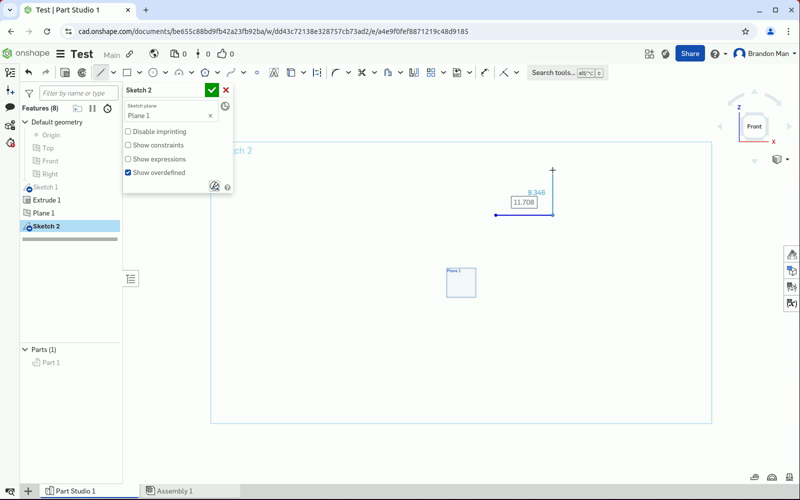
key_down(shift)
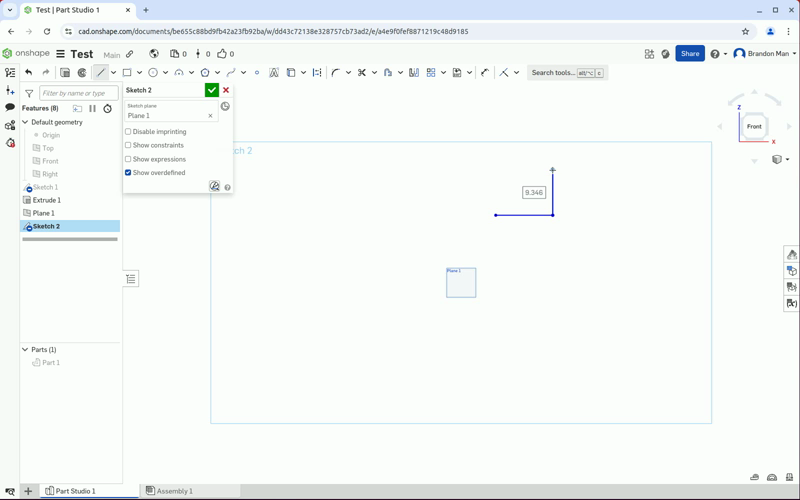
mouse_move(582, 169)
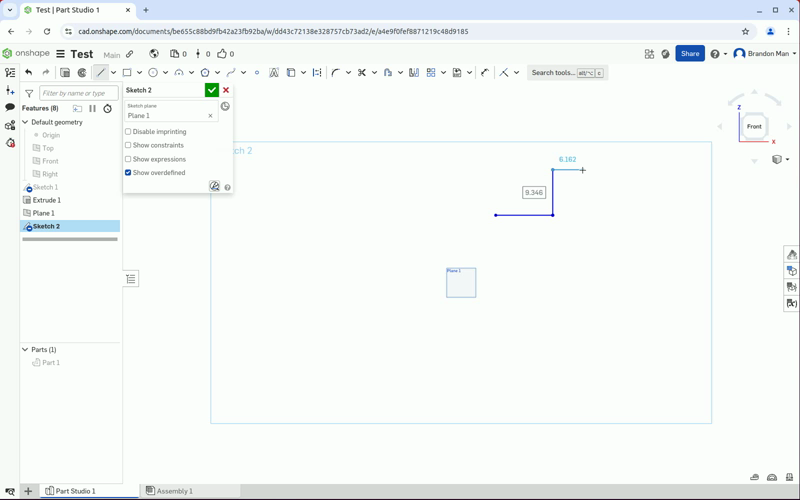
mouse_move(495, 169)
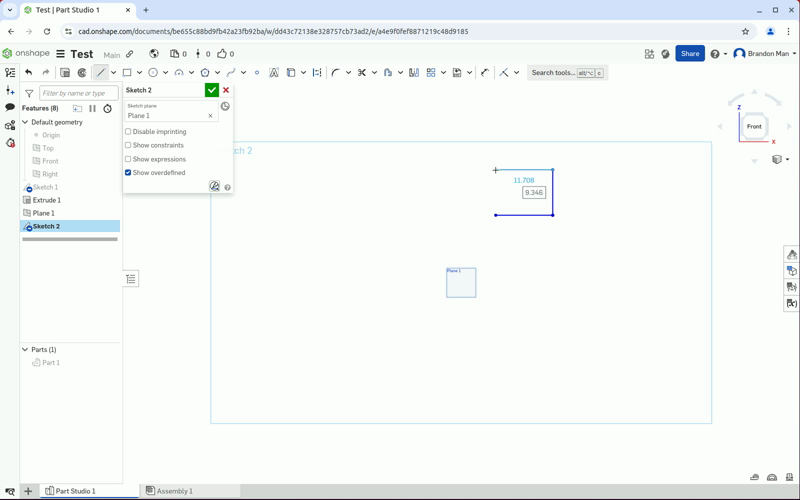
click(495, 169)
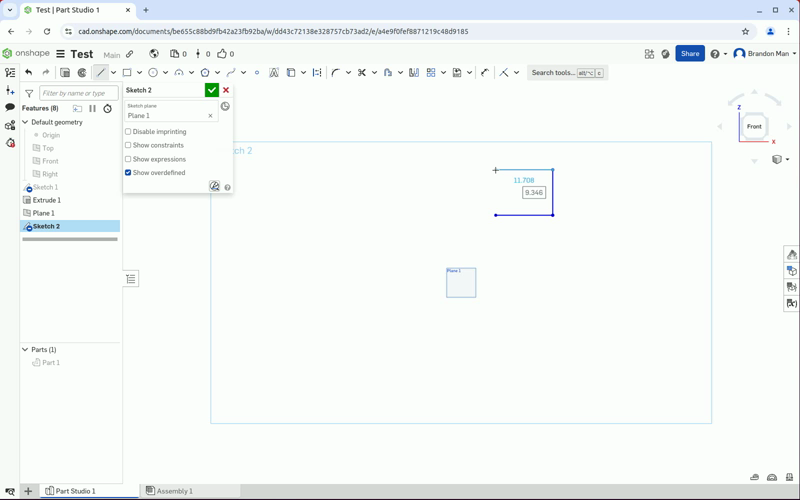
key_up(shift)
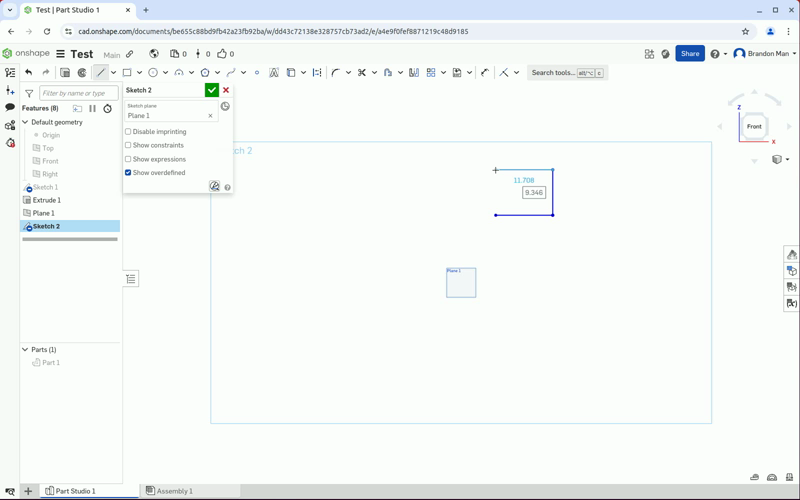
mouse_move(525, 169)
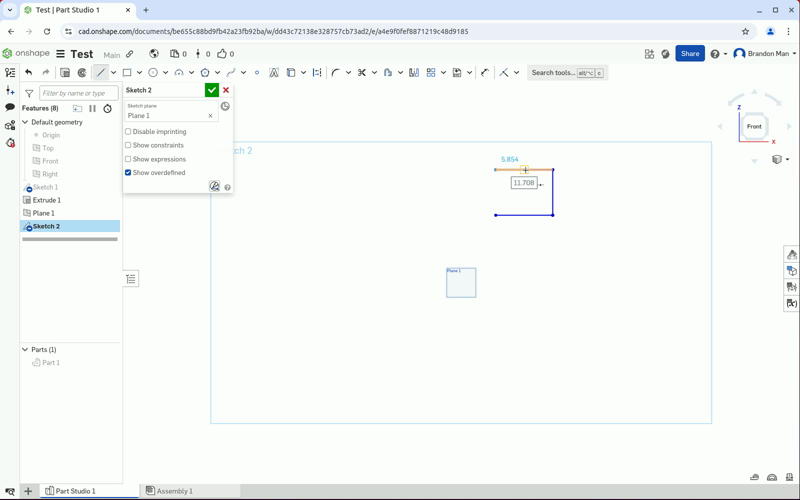
key_down(shift)
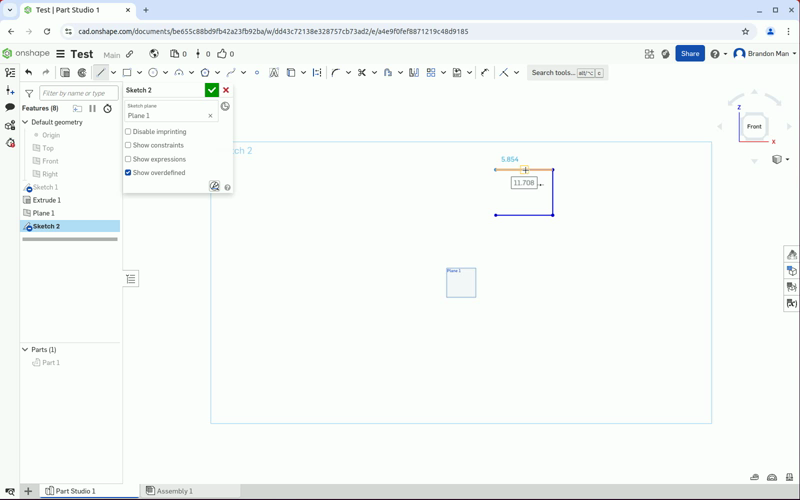
mouse_move(495, 215)
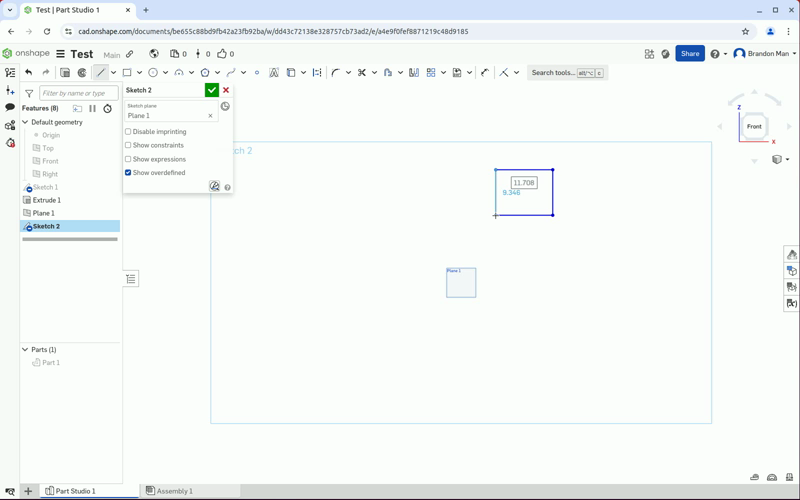
key_up(shift)
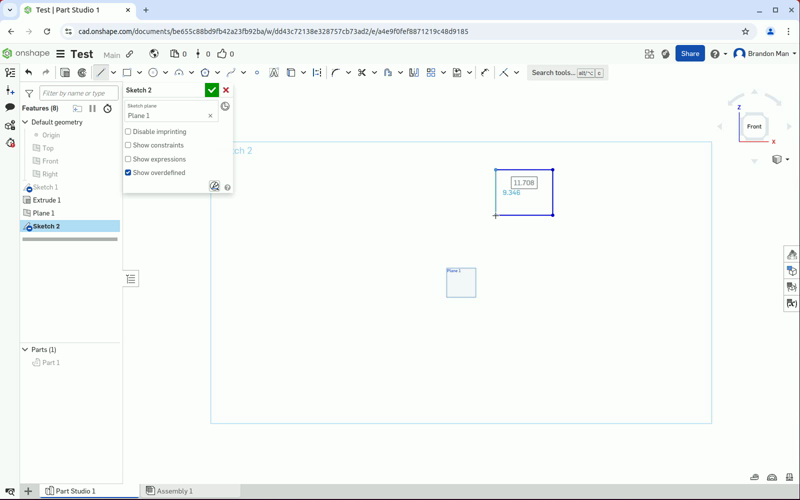
click(495, 215)
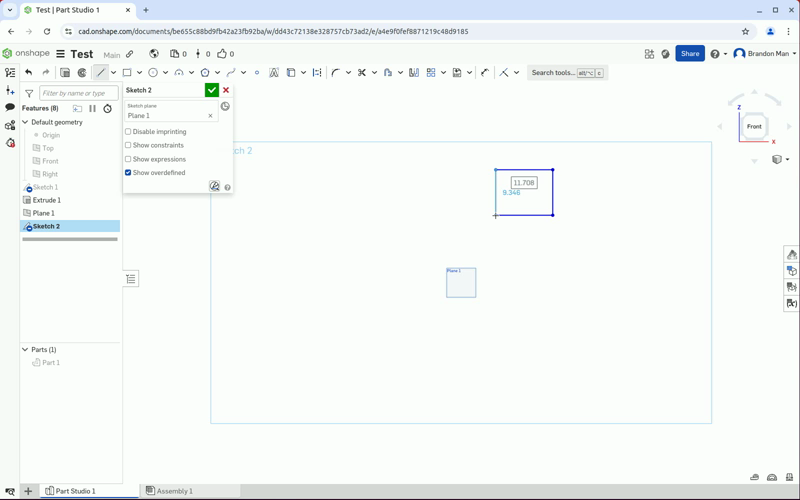
key(esc)
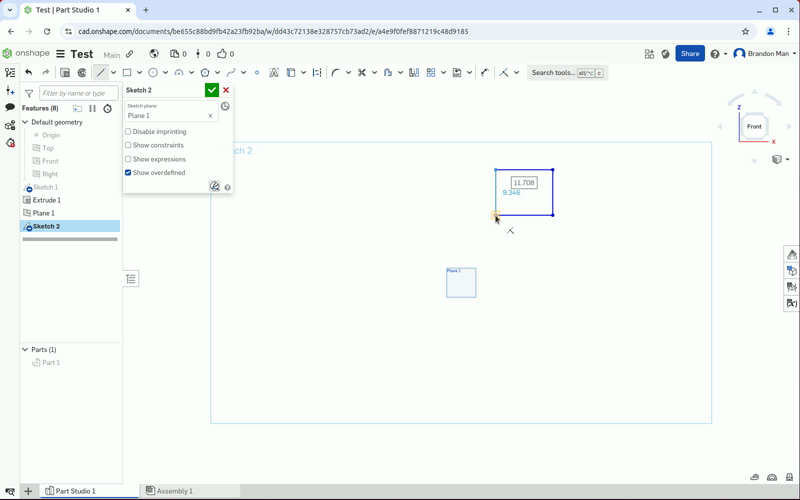
mouse_move(535, 191)
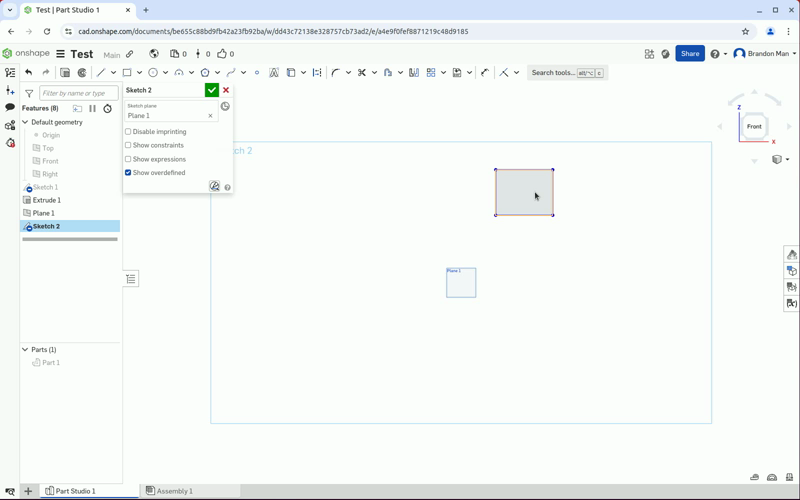
click(535, 191)
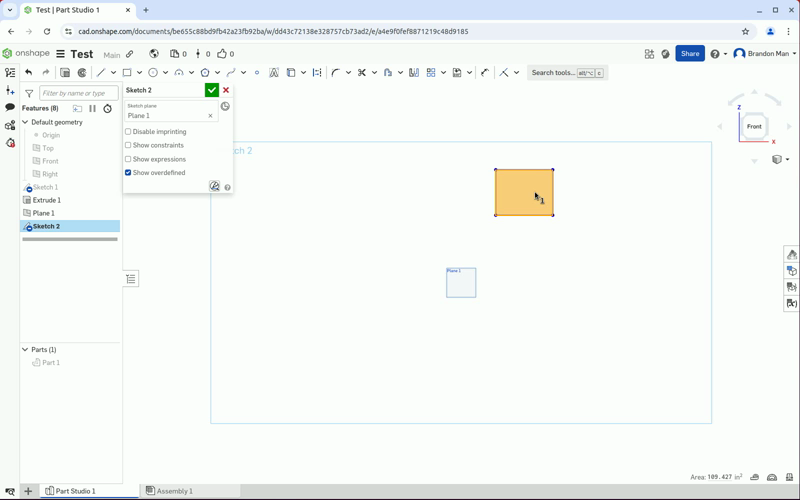
mouse_move(73, 352)
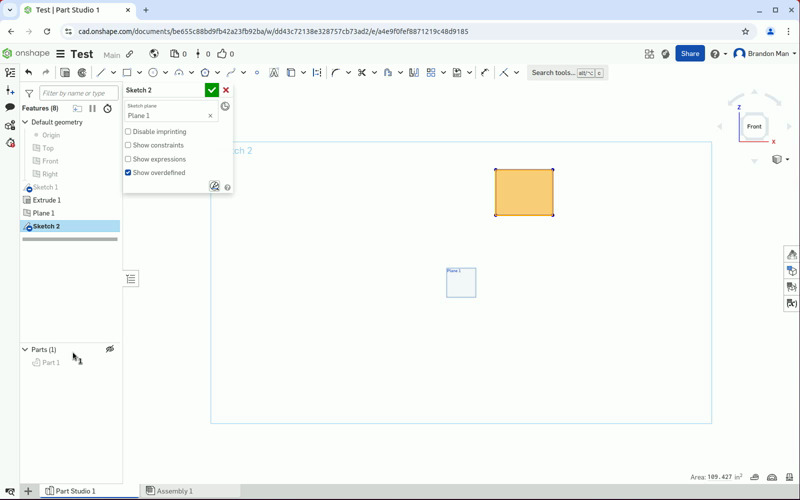
key(shift+y)
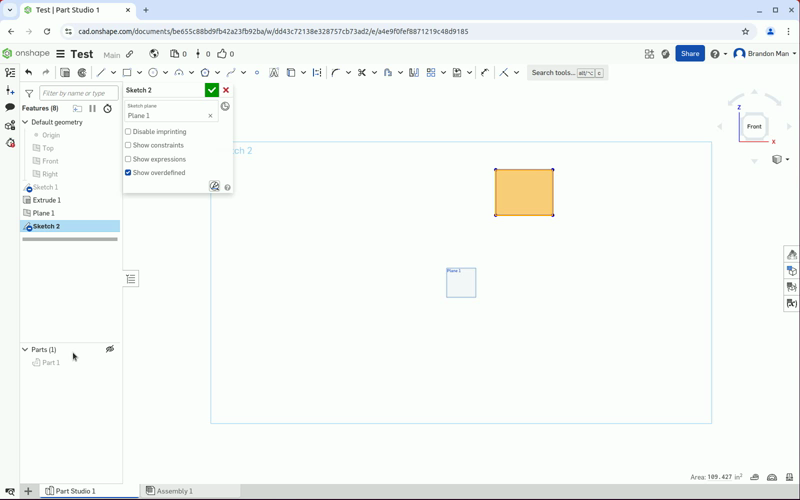
key(shift+e)
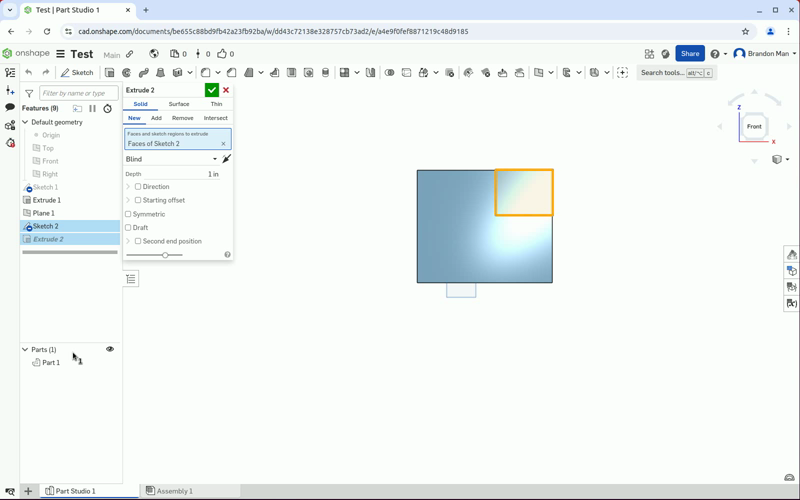
mouse_move(143, 106)
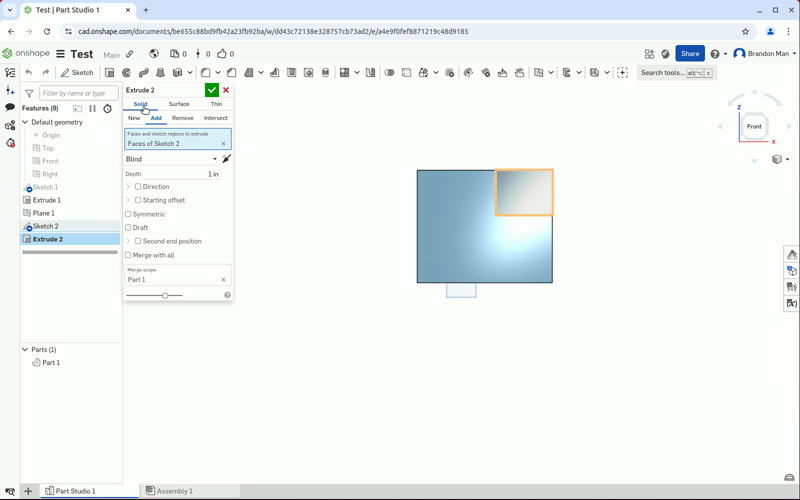
click(143, 106)
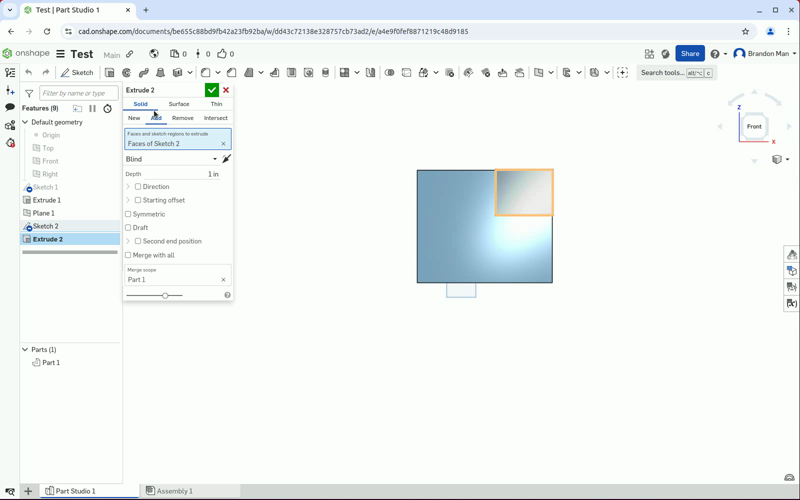
mouse_move(186, 120)
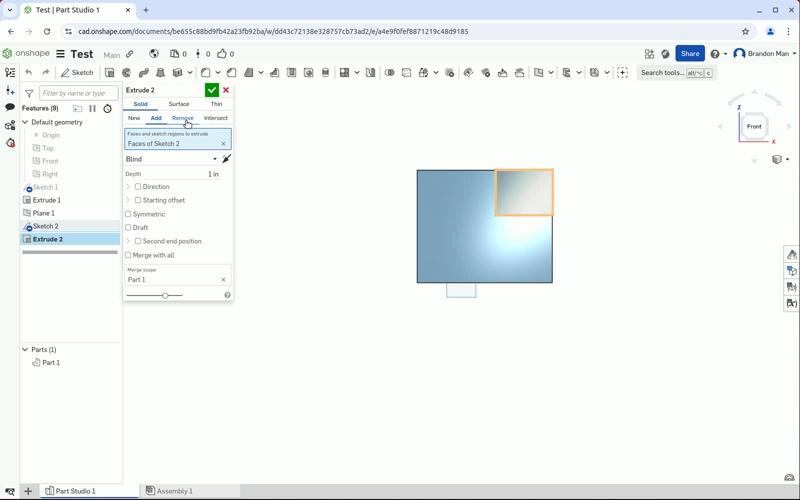
click(186, 120)
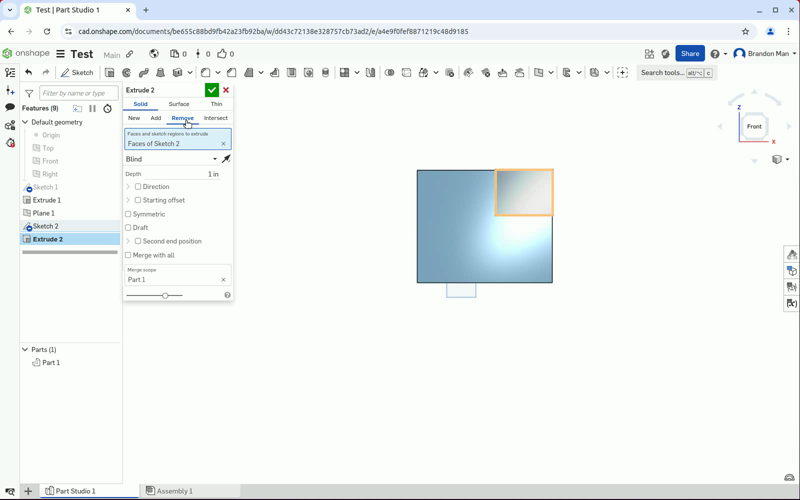
key(tab, 4)
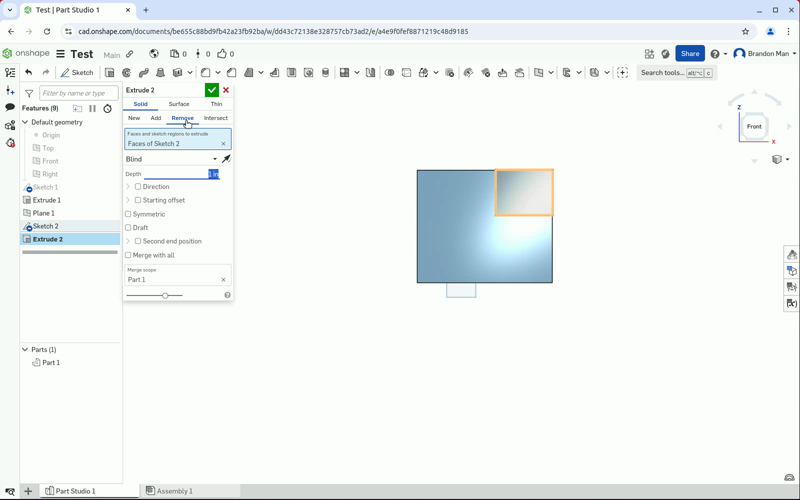
text(19.016)
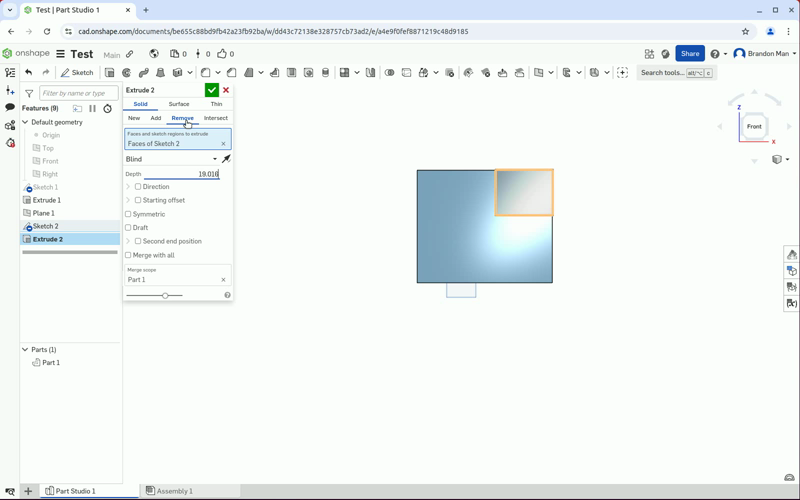
key(tab, 6)
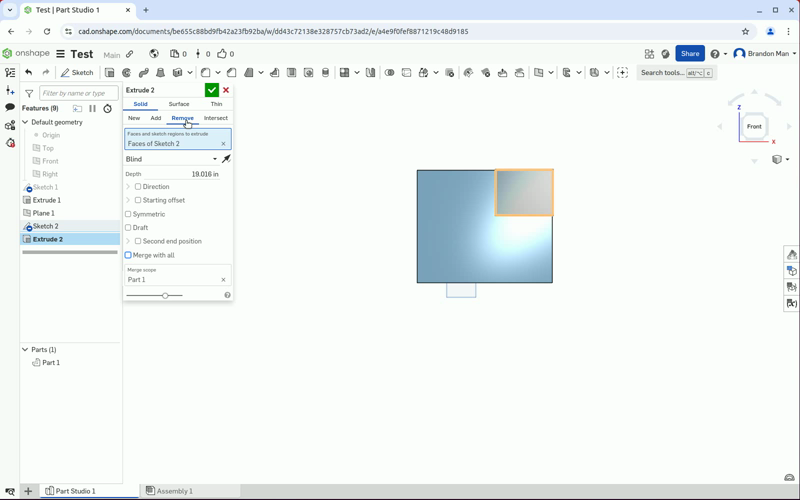
key(space)
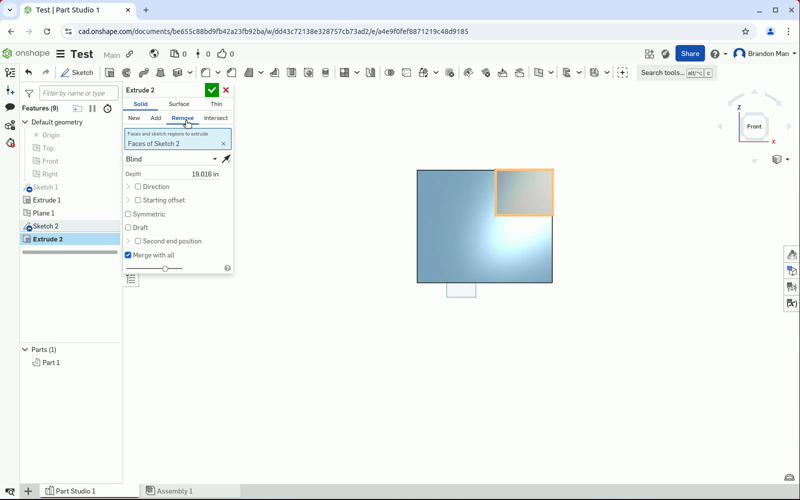
key(enter)
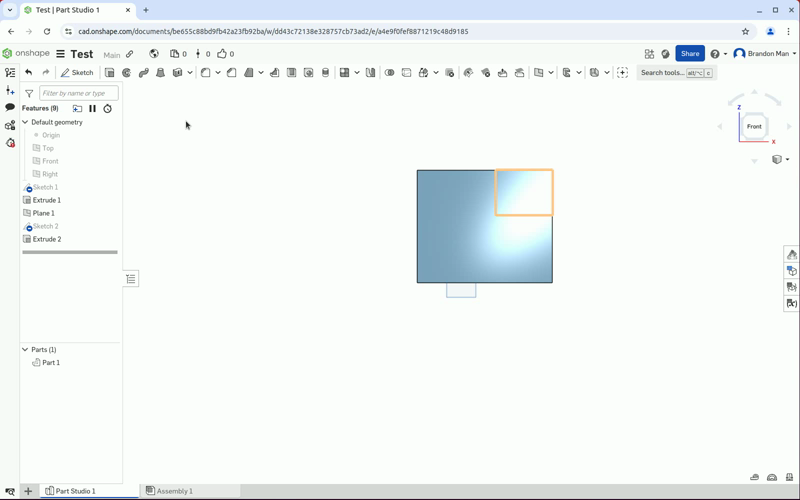
key(shift+h)
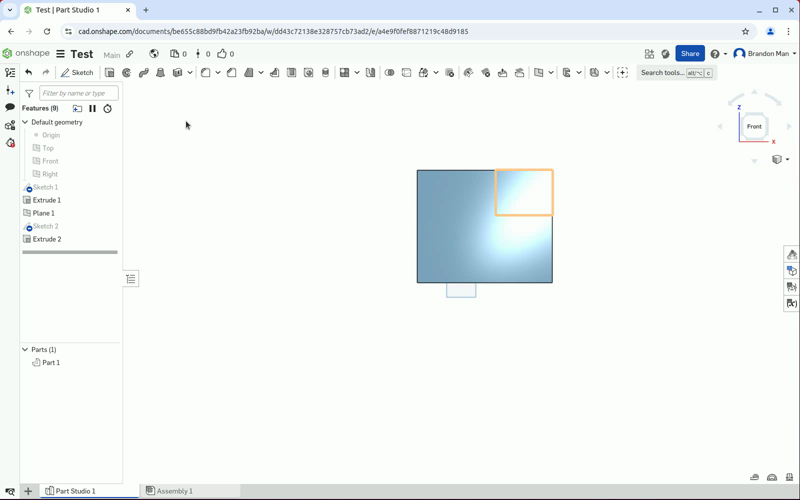
key(shift+h)
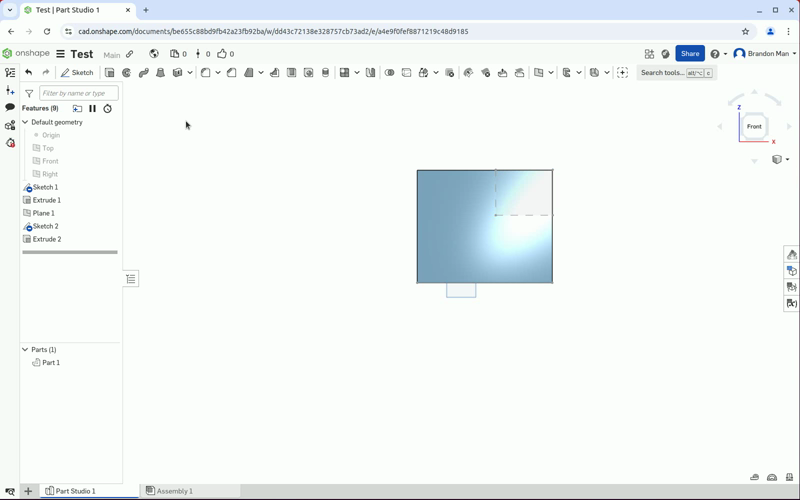
key(shift+7)
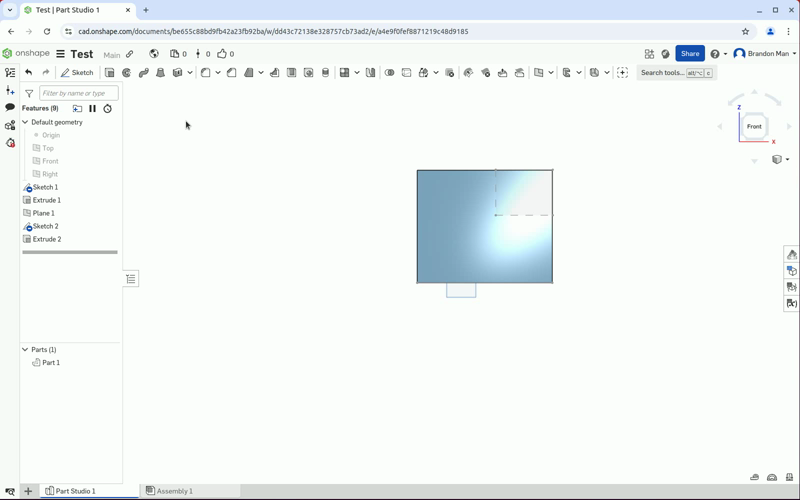
key(left, 2)
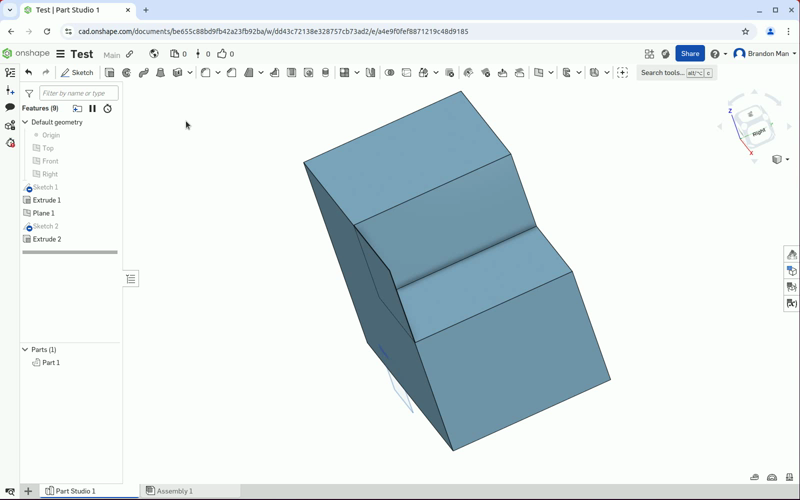
key(down, 2)
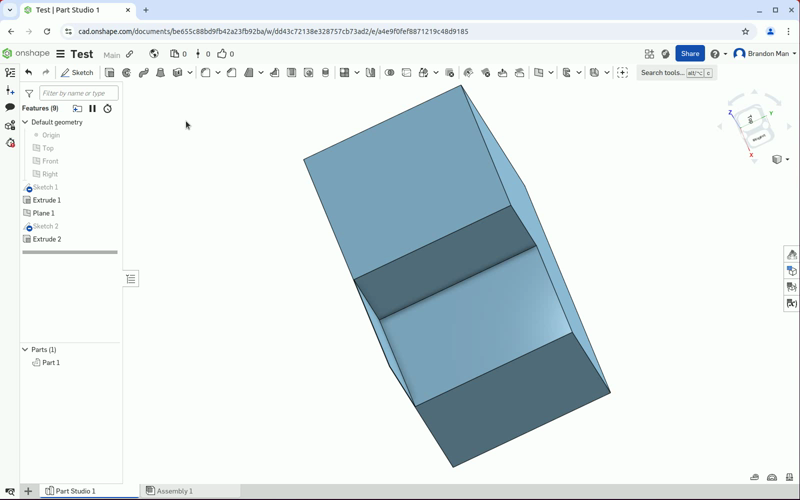
key(up, 2)
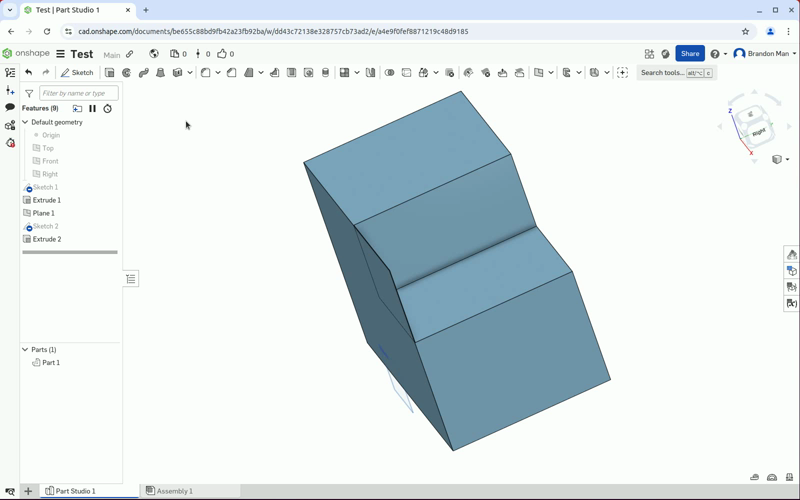
key(right, 2)
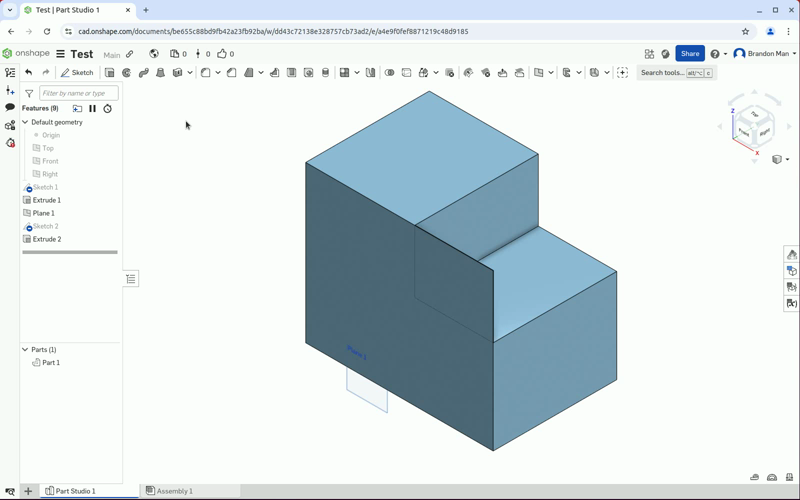
mouse_move(73, 189)
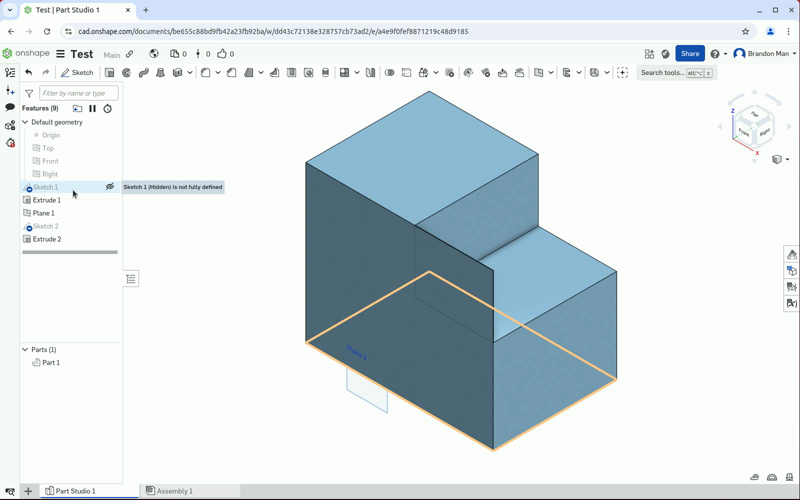
click(73, 189)